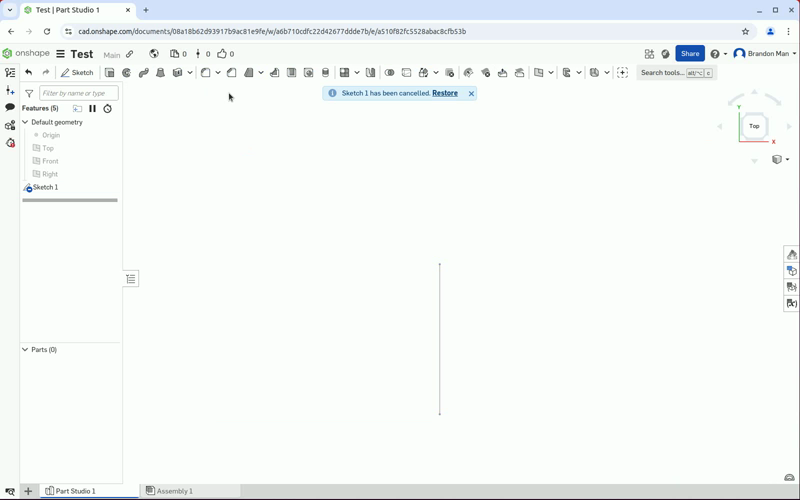
key(shift+h)
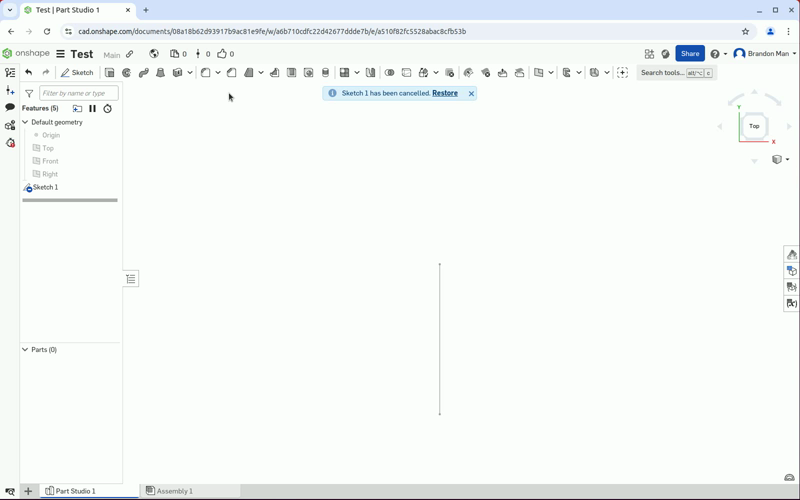
key(shift+s)
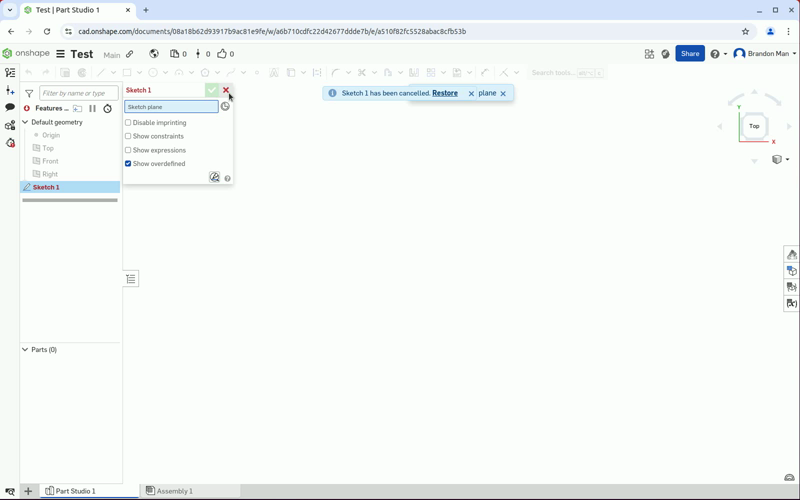
mouse_move(73, 150)
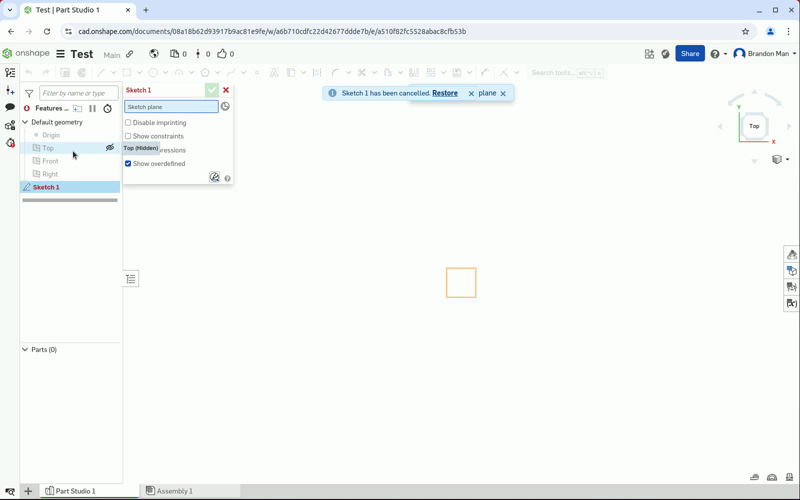
click(73, 150)
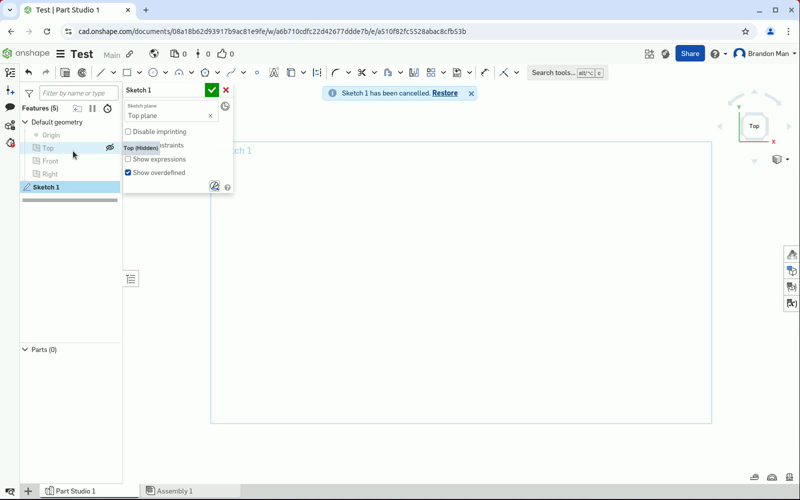
mouse_move(73, 352)
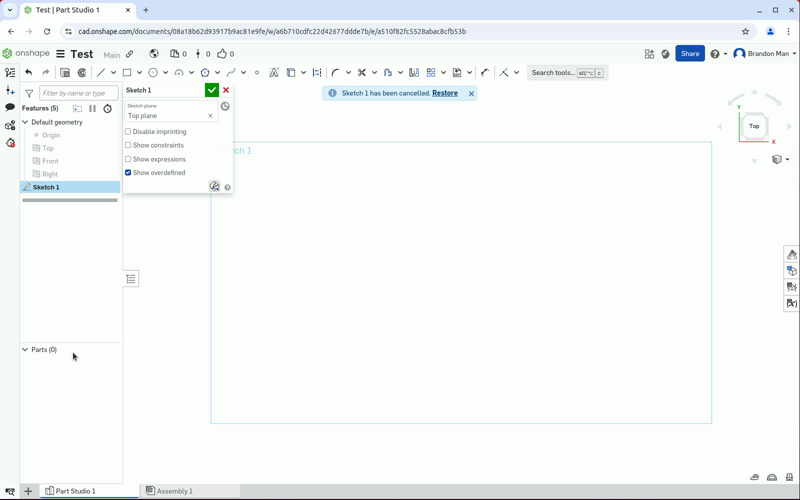
key(y)
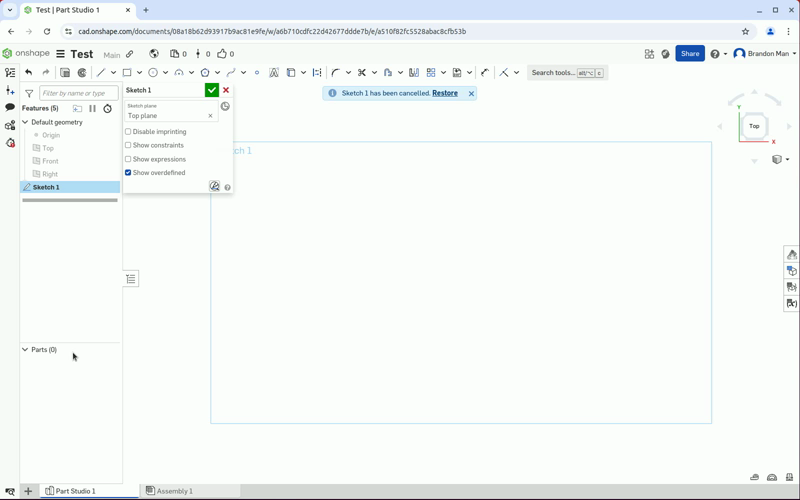
key(l)
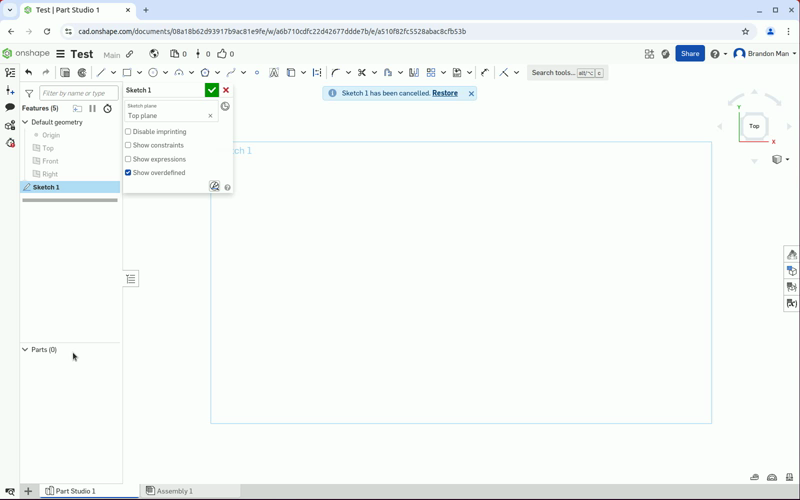
key_down(shift)
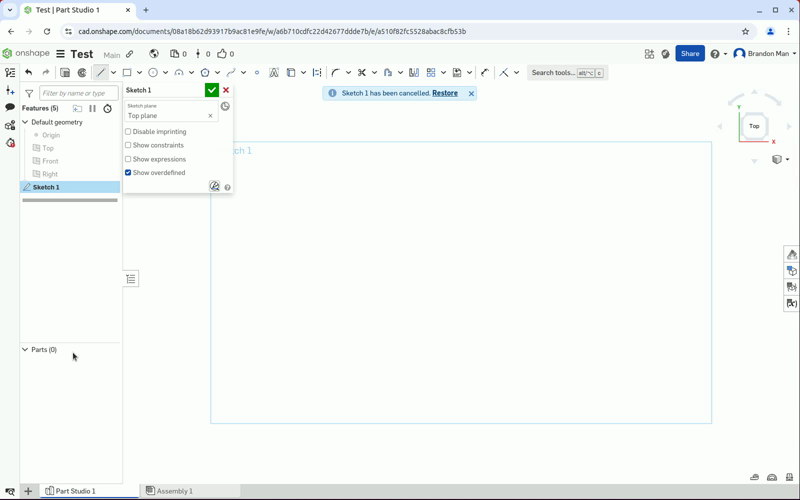
mouse_move(451, 288)
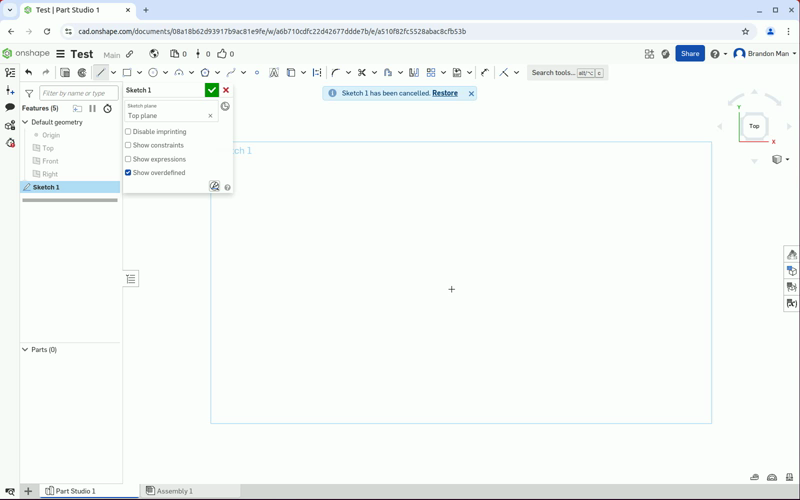
click(451, 288)
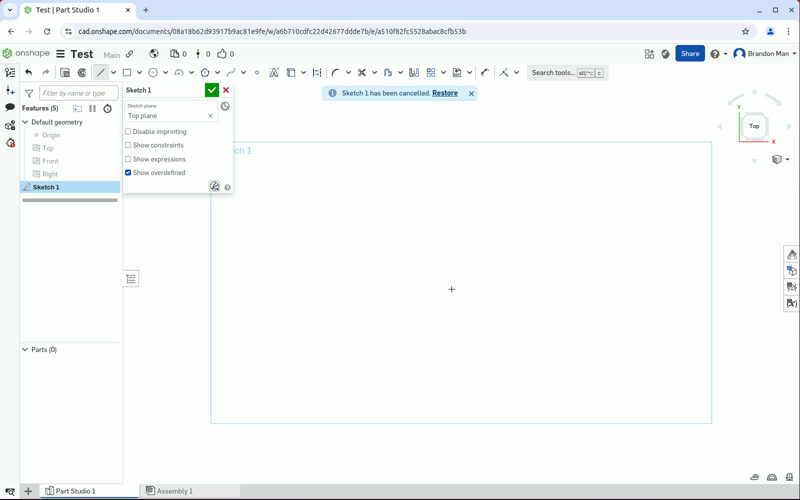
key_up(shift)
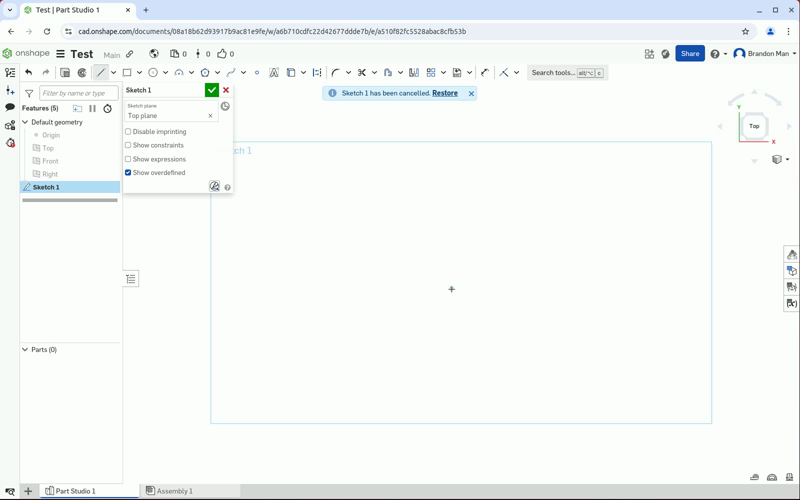
key_down(shift)
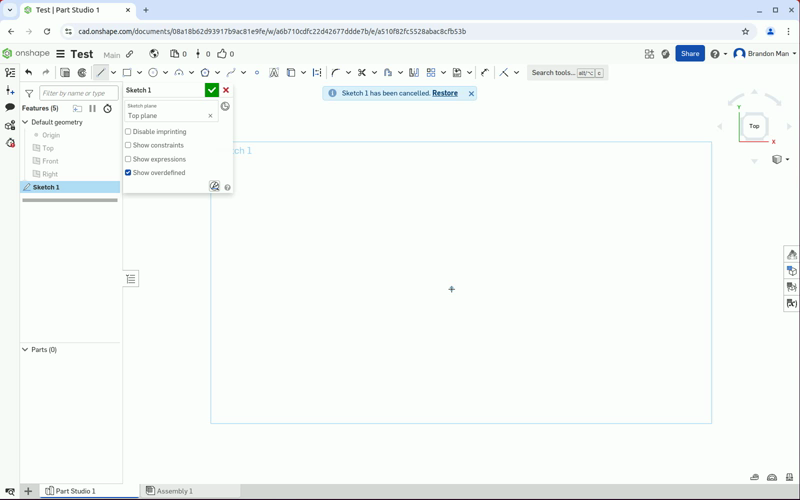
mouse_move(481, 288)
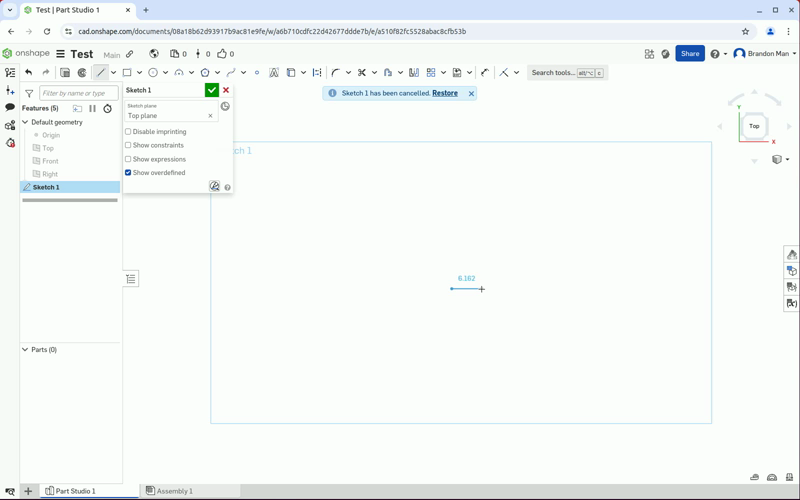
mouse_move(461, 294)
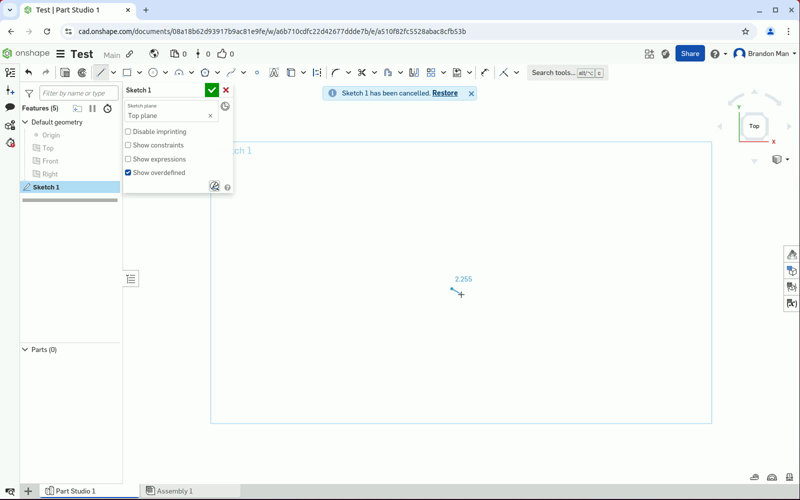
click(461, 294)
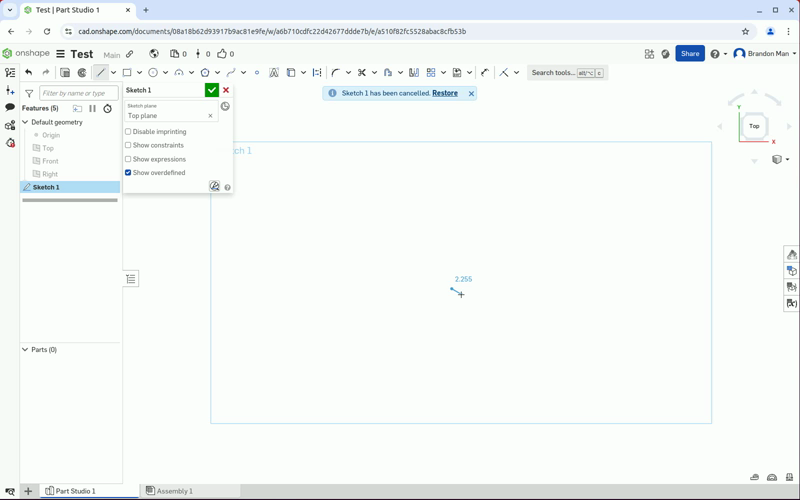
key_up(shift)
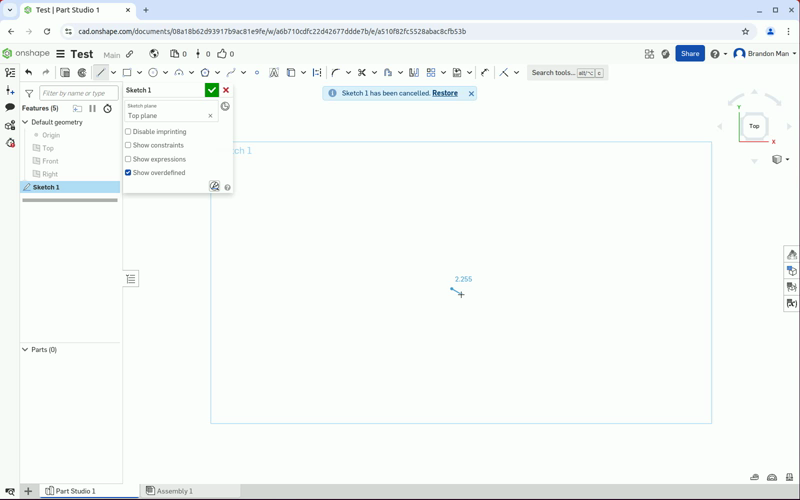
key_down(shift)
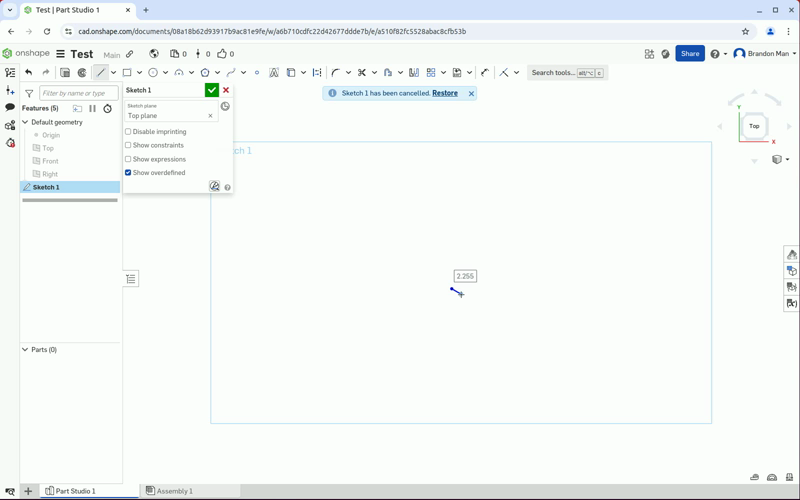
mouse_move(491, 294)
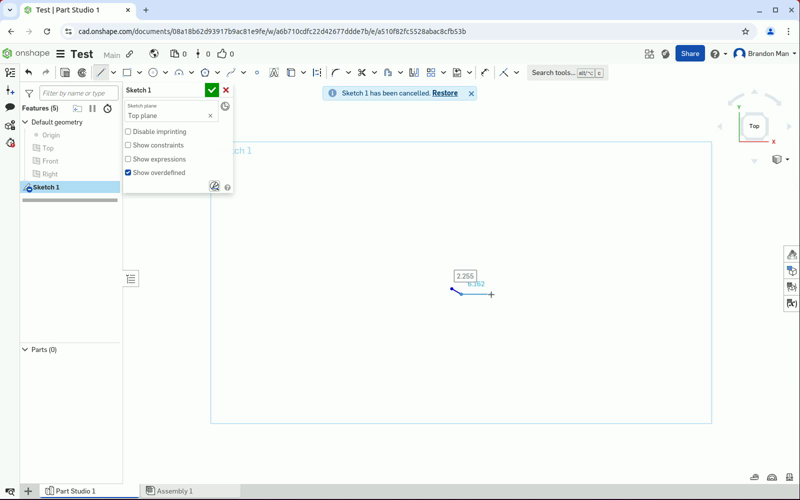
mouse_move(471, 288)
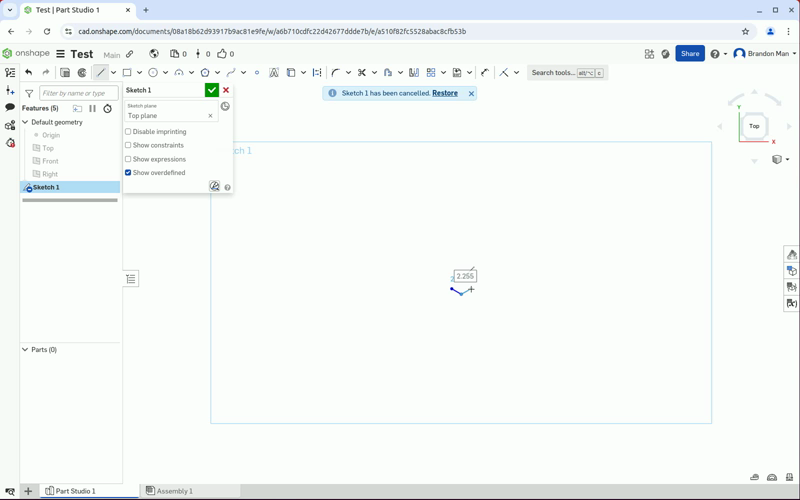
click(471, 288)
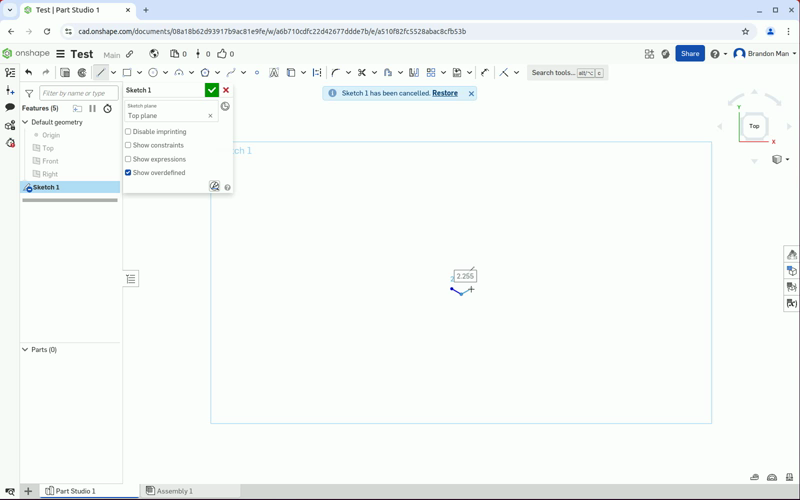
key_up(shift)
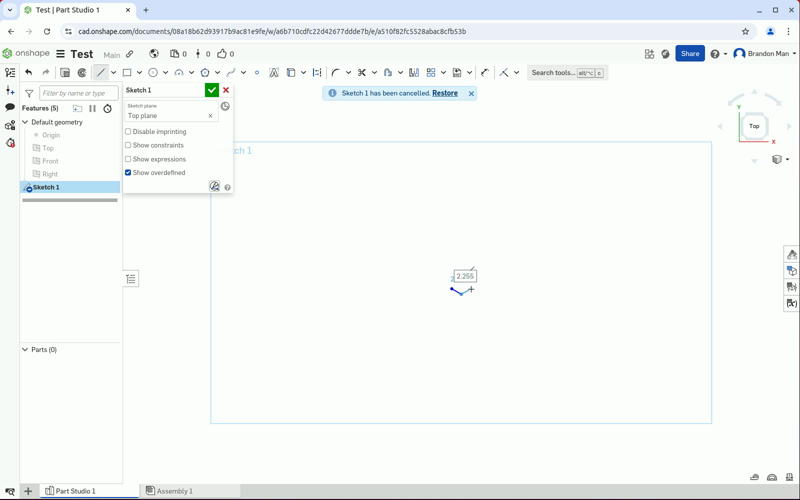
key_down(shift)
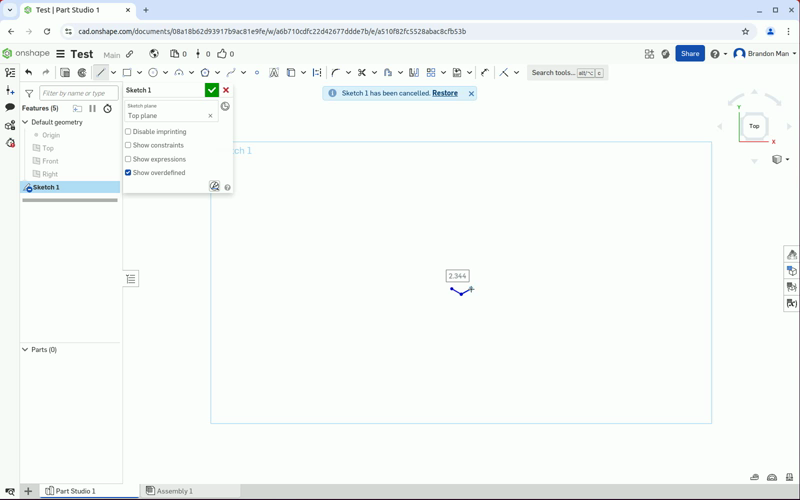
mouse_move(501, 288)
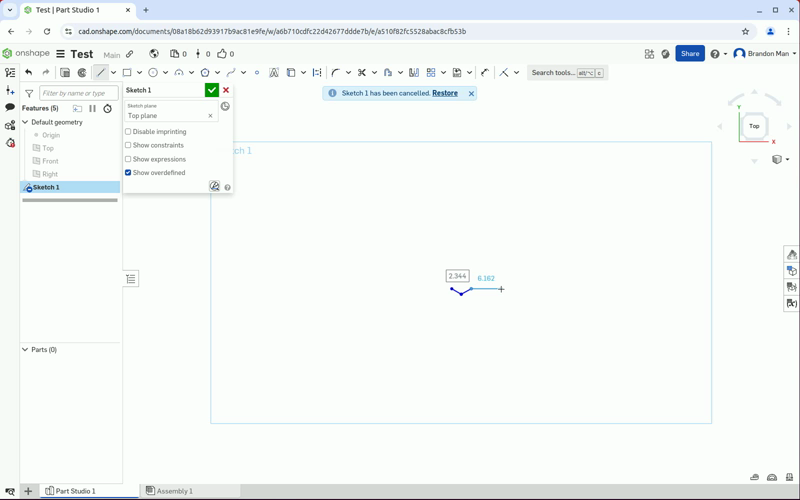
mouse_move(471, 277)
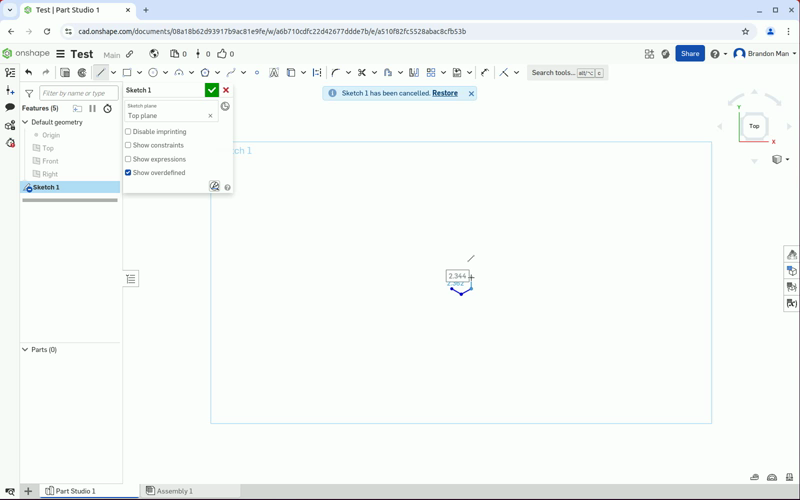
click(471, 277)
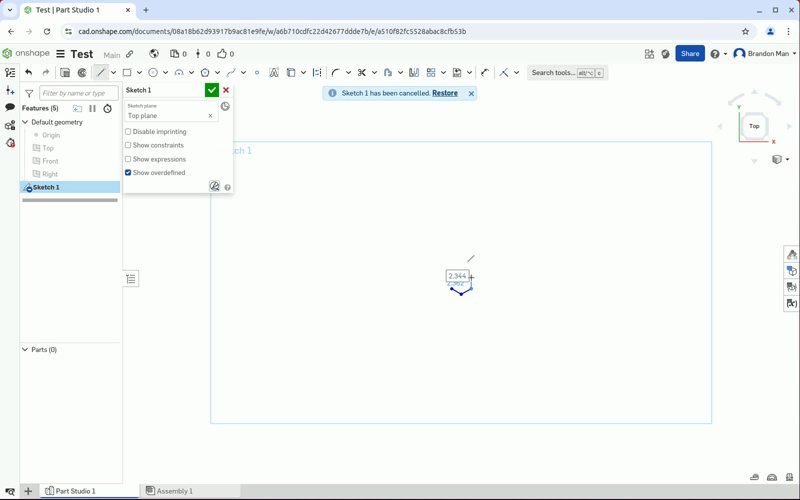
key_up(shift)
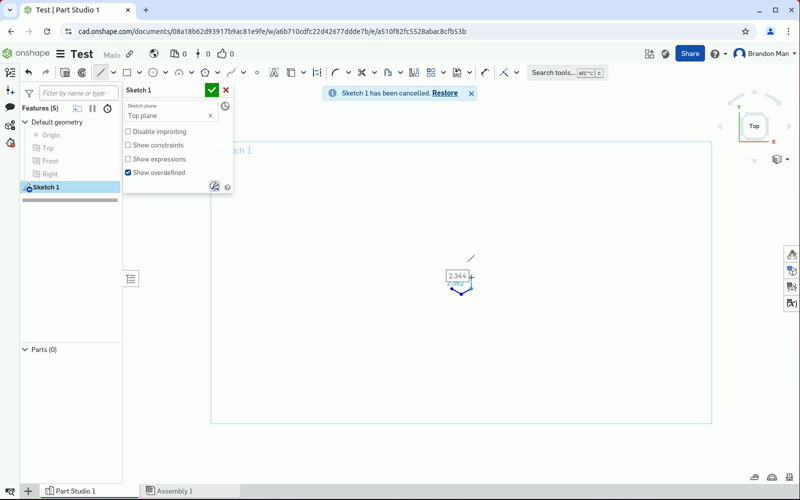
key_down(shift)
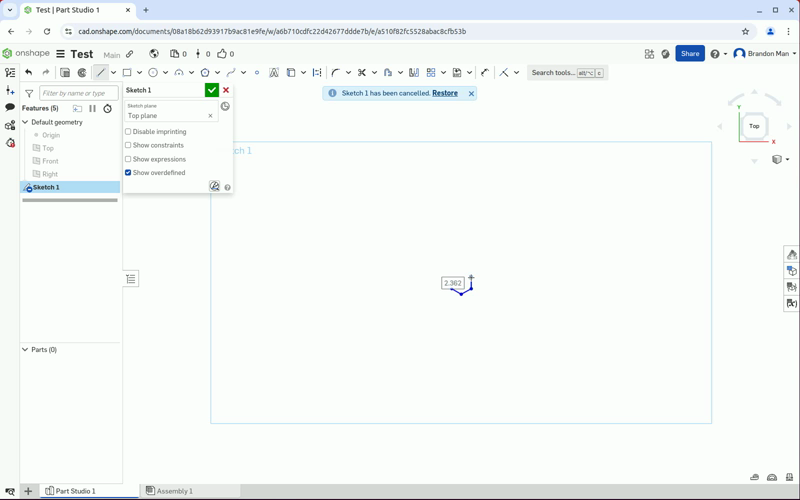
mouse_move(501, 277)
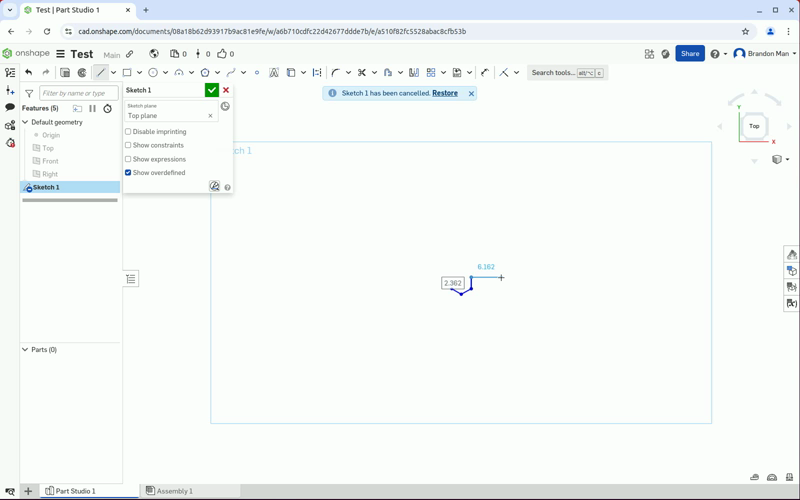
mouse_move(461, 271)
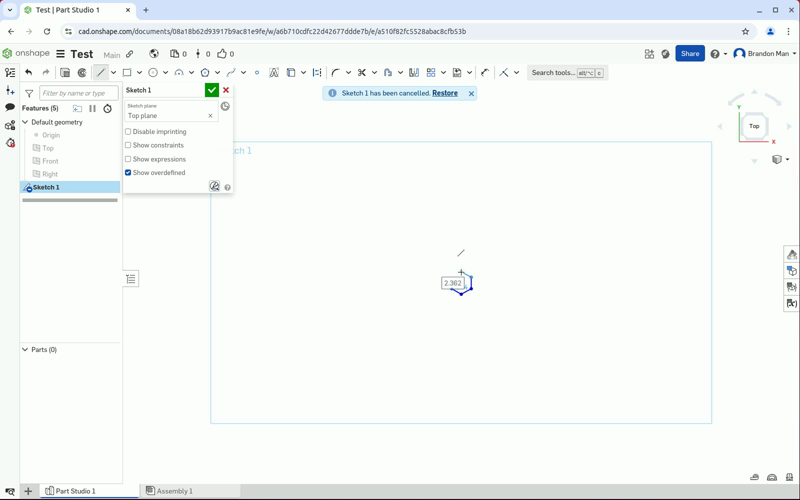
click(461, 271)
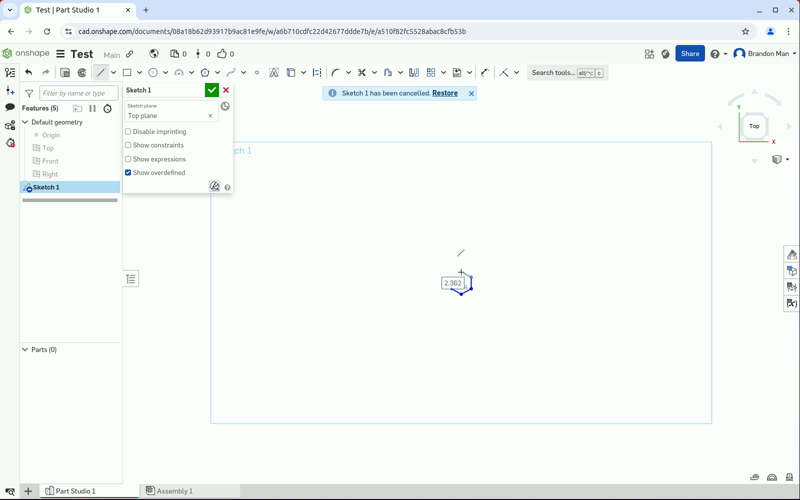
key_up(shift)
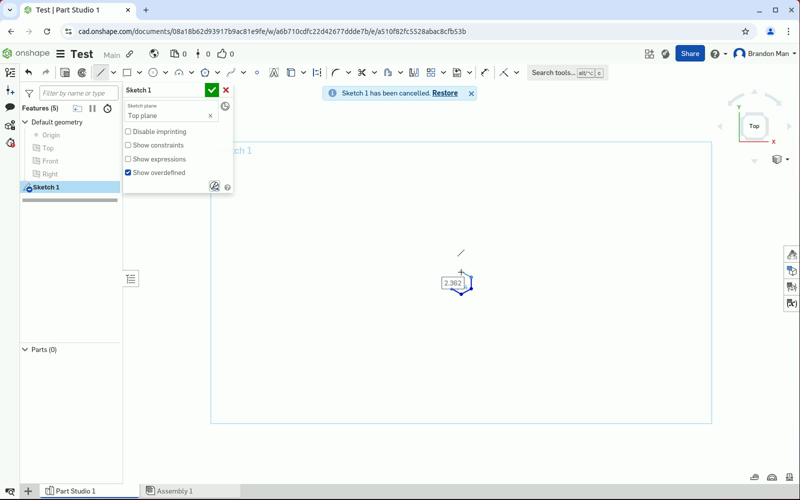
key_down(shift)
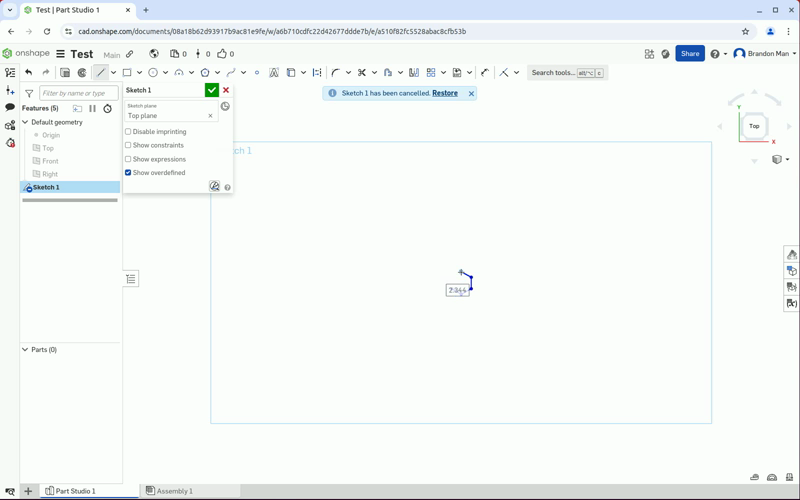
mouse_move(491, 271)
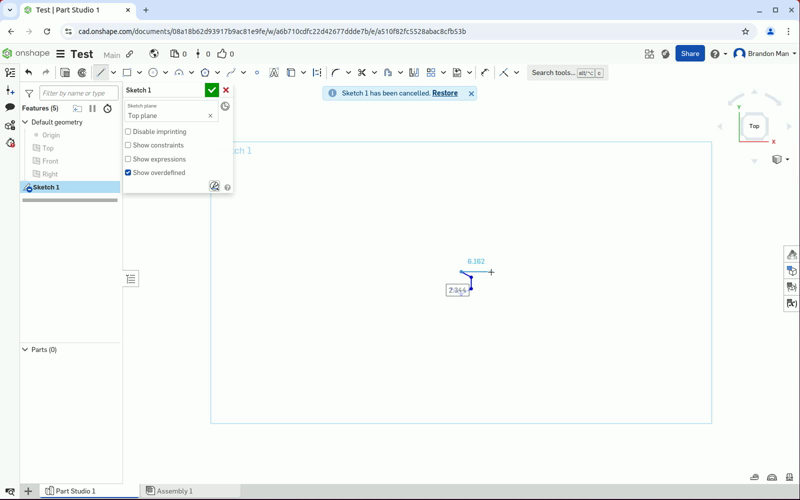
mouse_move(451, 277)
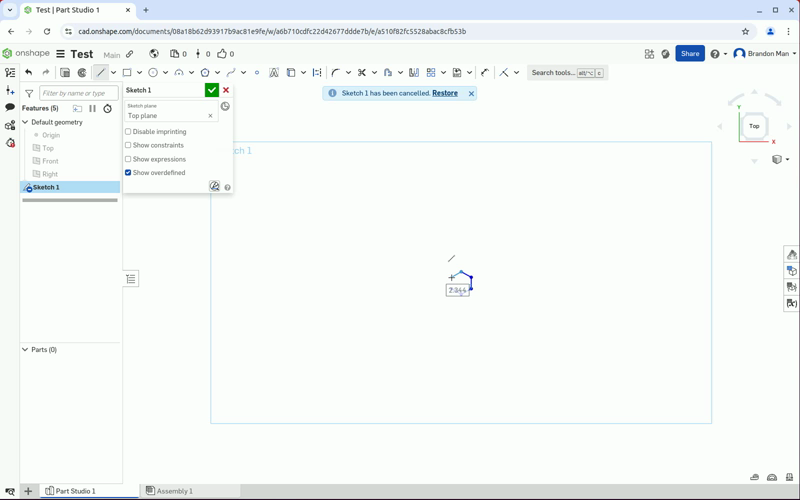
click(451, 277)
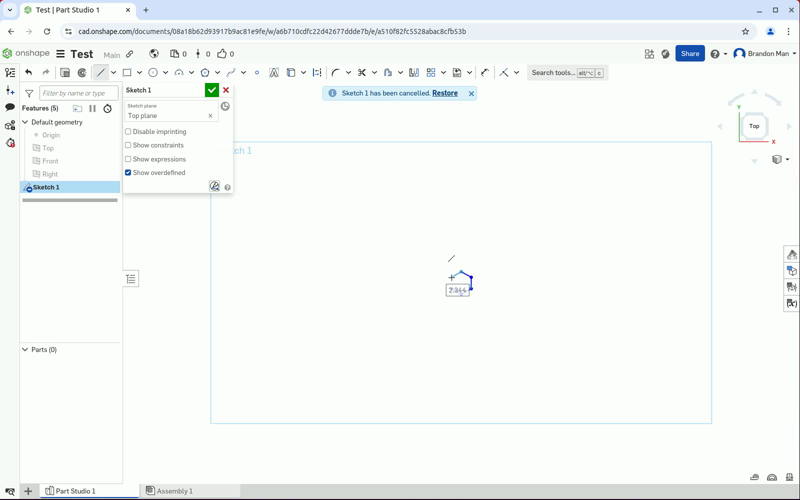
key_up(shift)
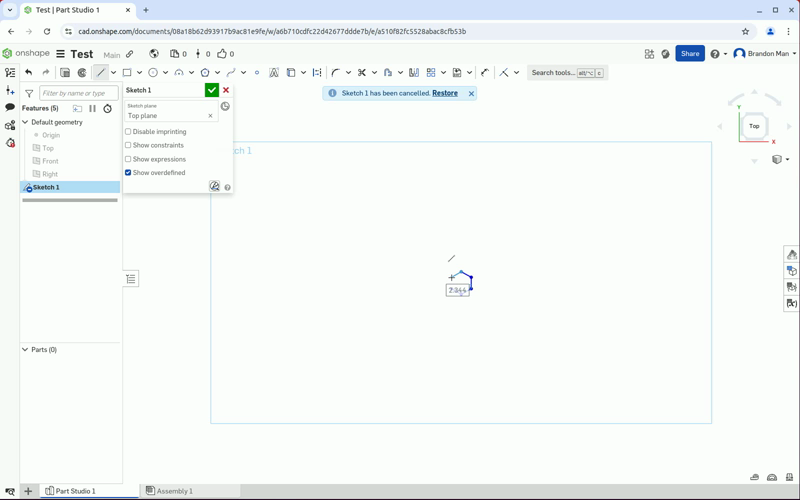
mouse_move(481, 277)
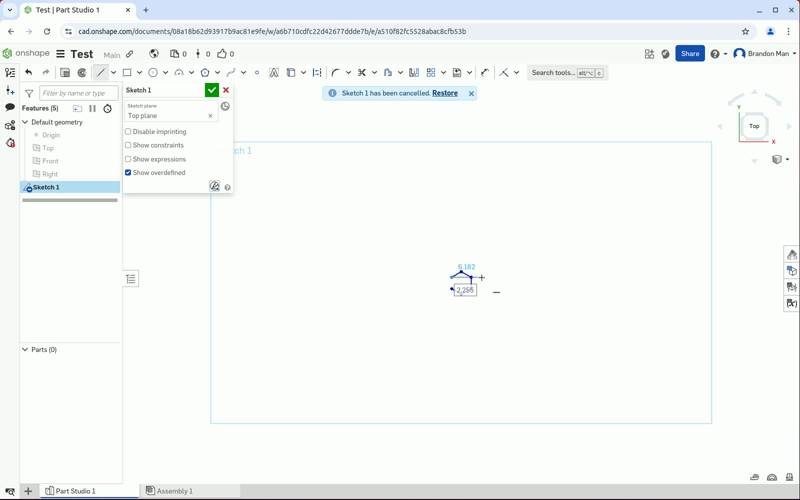
key_down(shift)
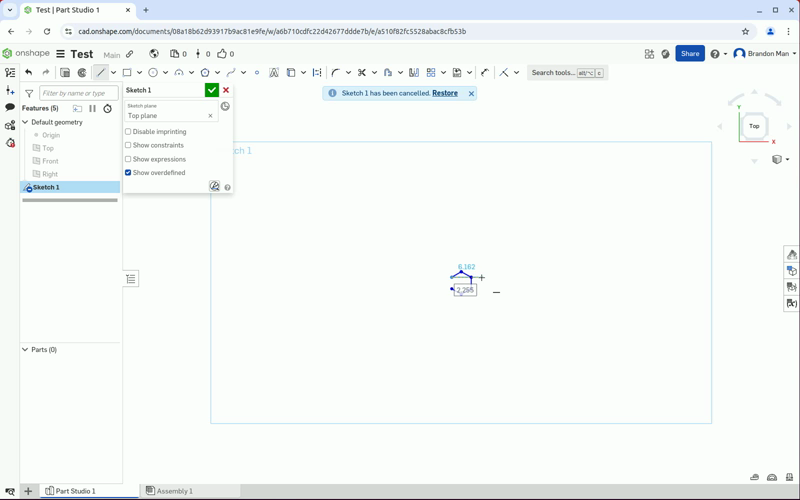
mouse_move(451, 288)
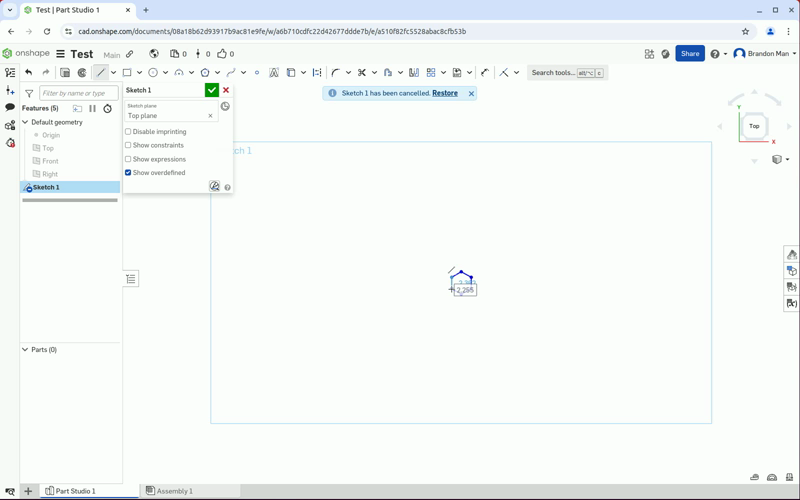
key_up(shift)
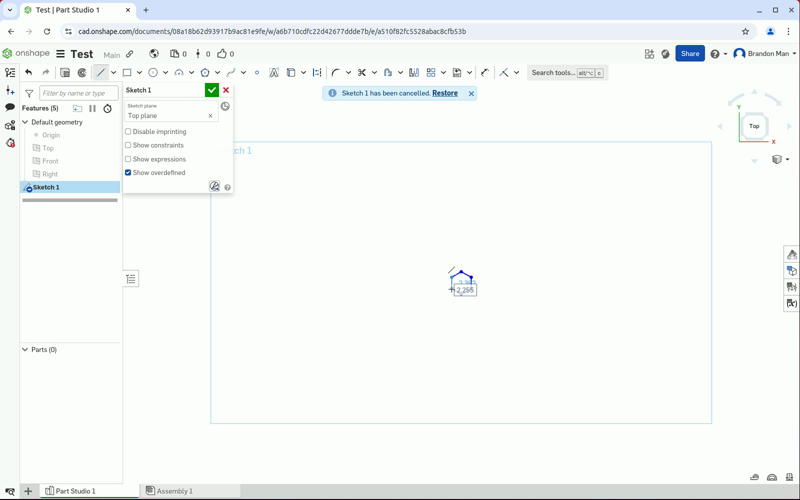
click(451, 288)
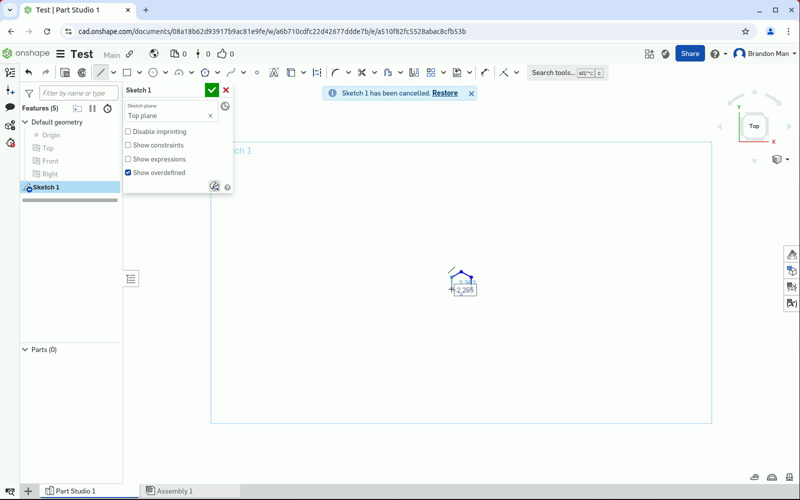
key(esc)
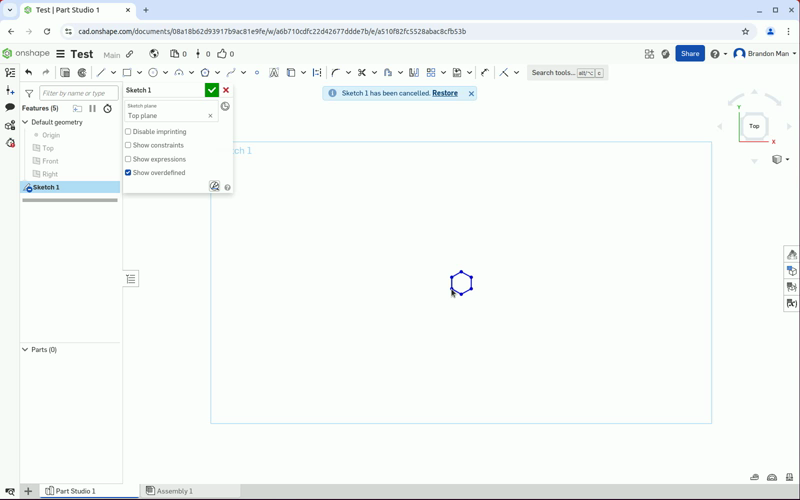
mouse_move(463, 284)
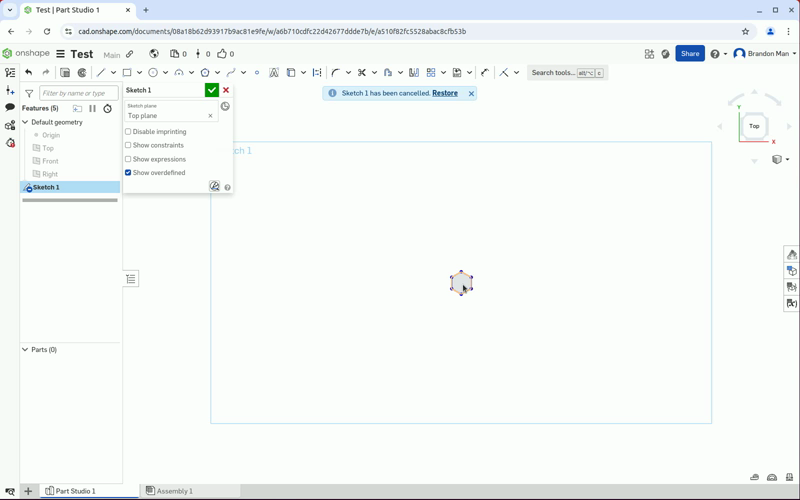
scroll(6)
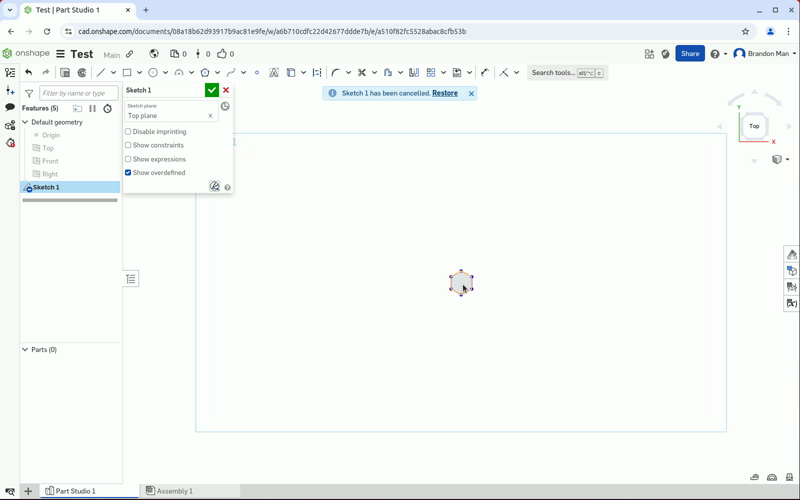
scroll(6)
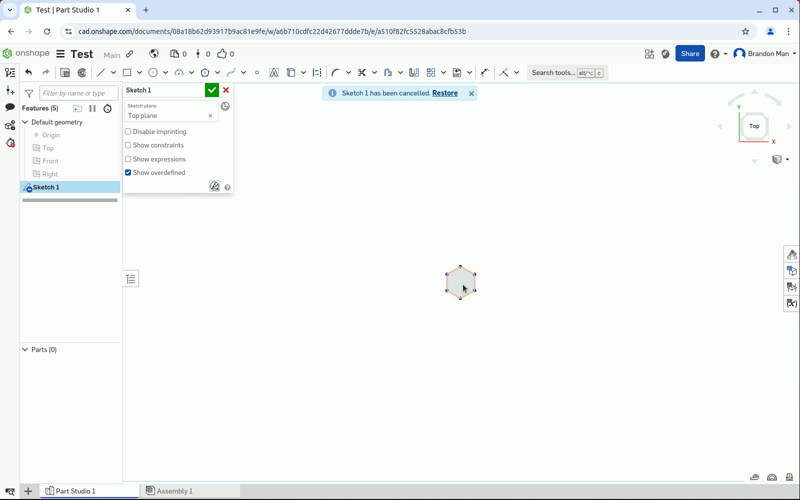
scroll(6)
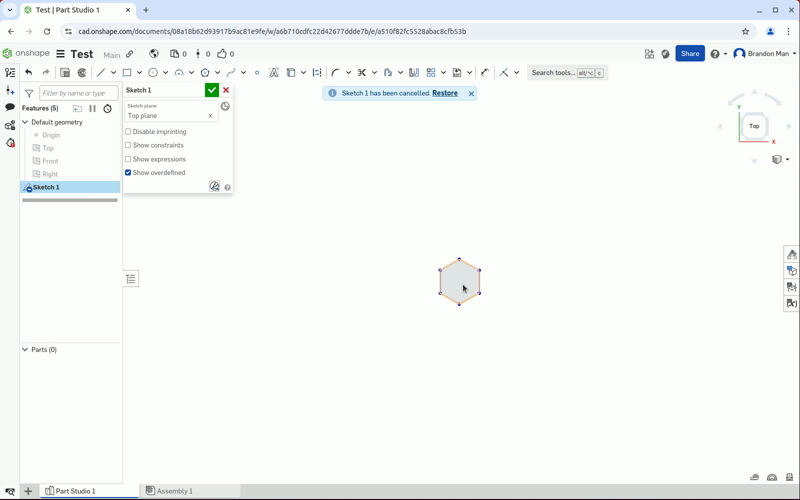
scroll(6)
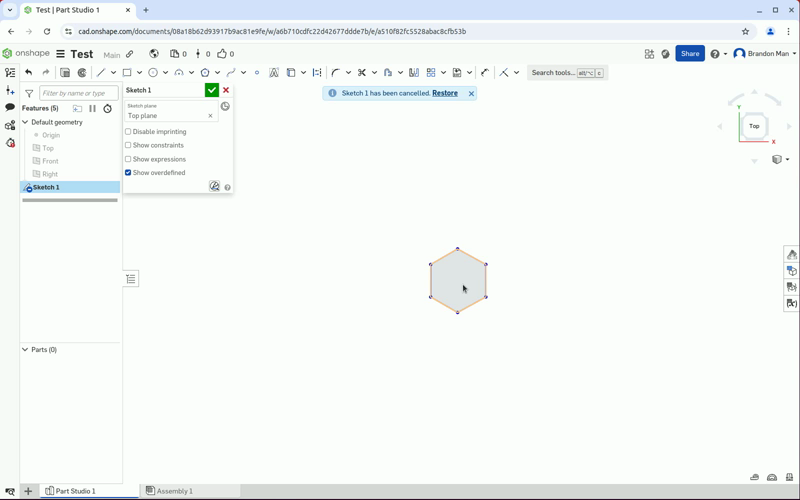
scroll(6)
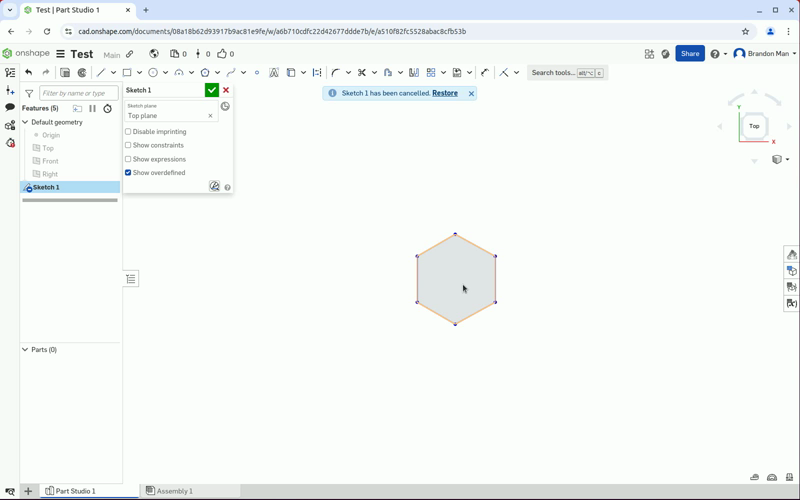
scroll(6)
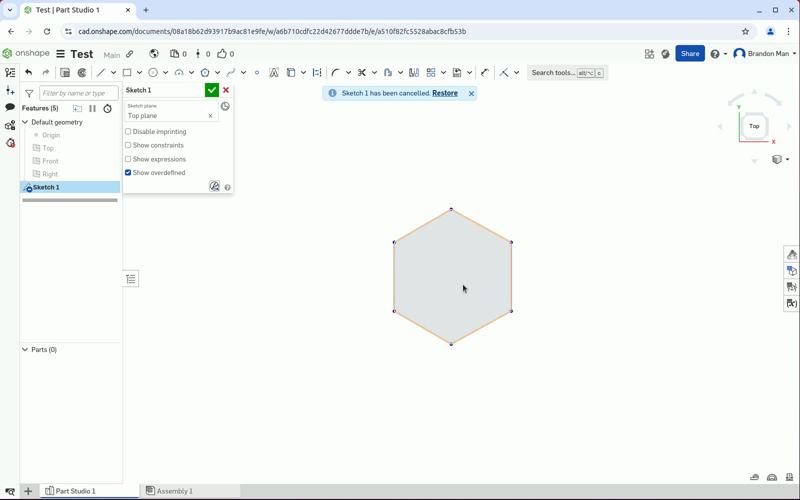
scroll(6)
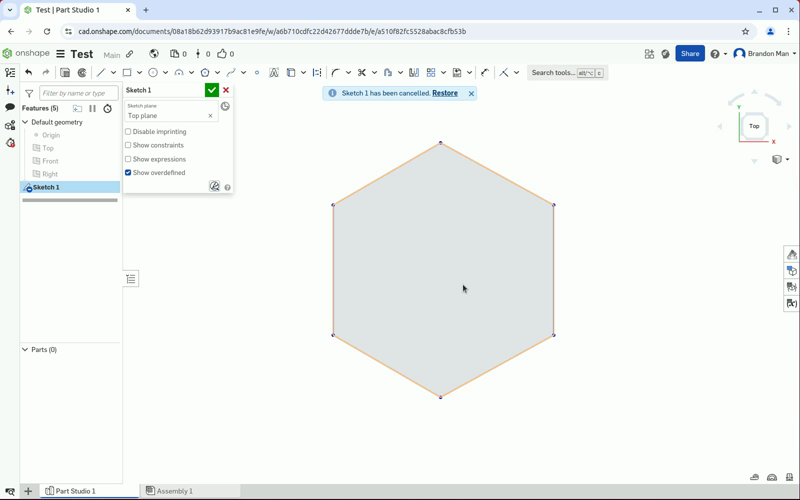
click(463, 284)
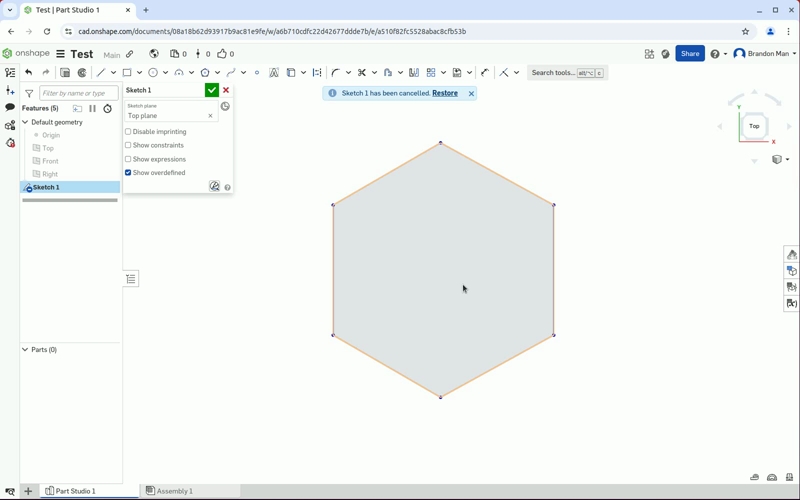
scroll(-6)
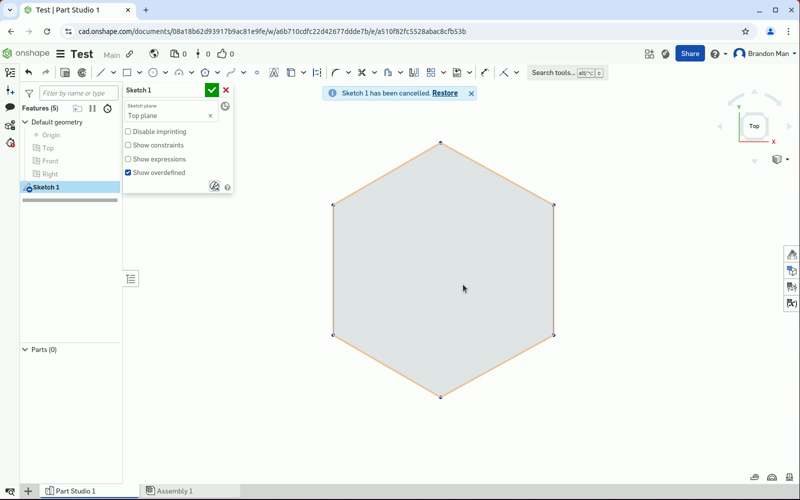
scroll(-6)
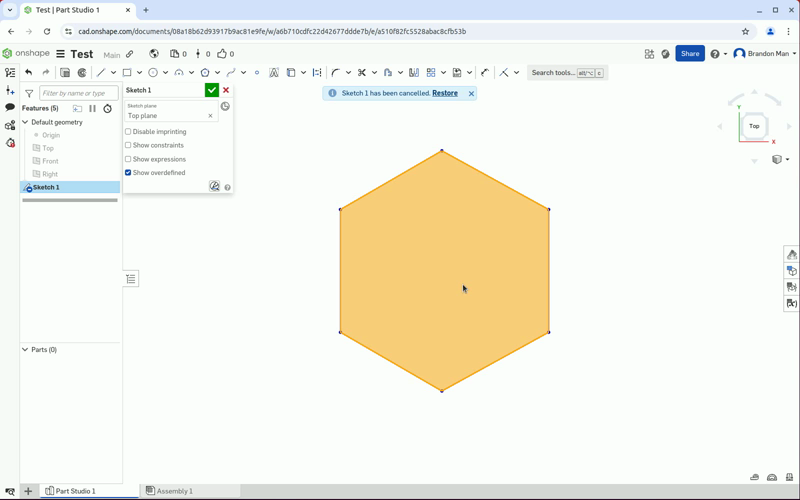
scroll(-6)
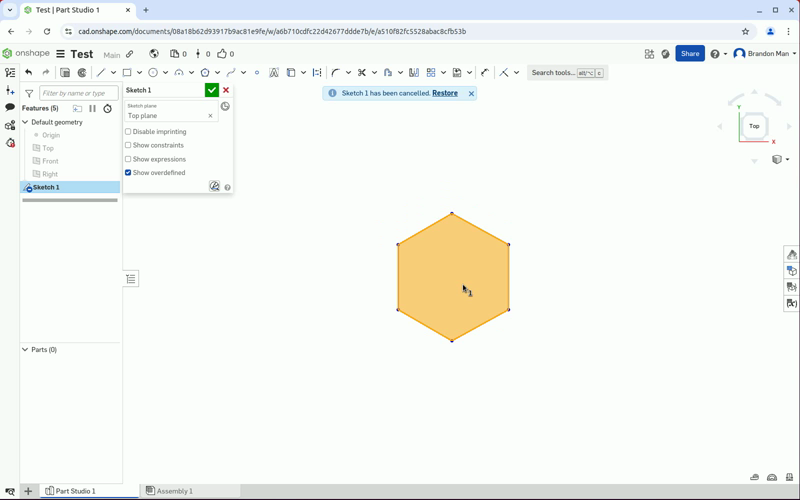
scroll(-6)
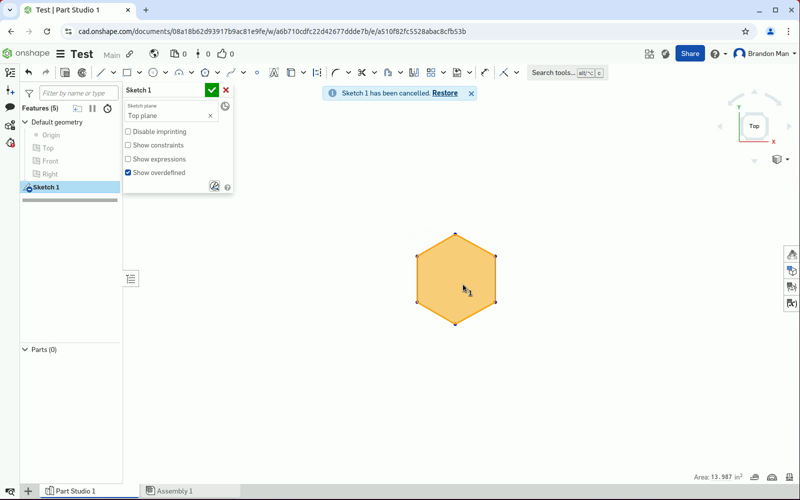
scroll(-6)
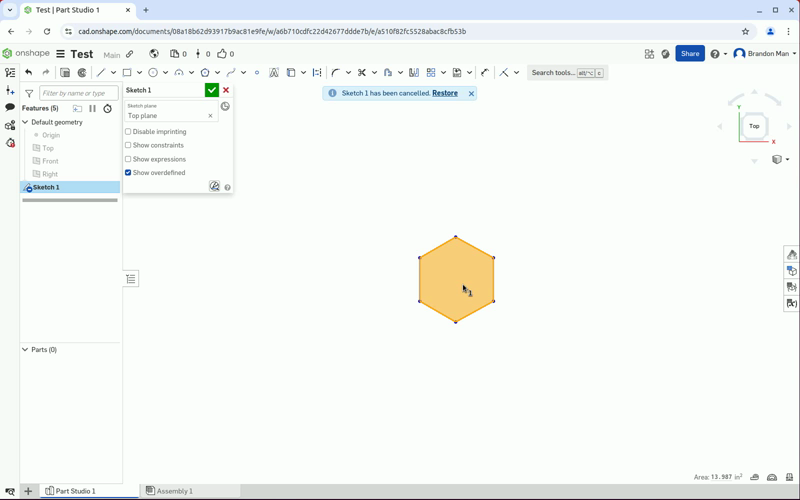
scroll(-6)
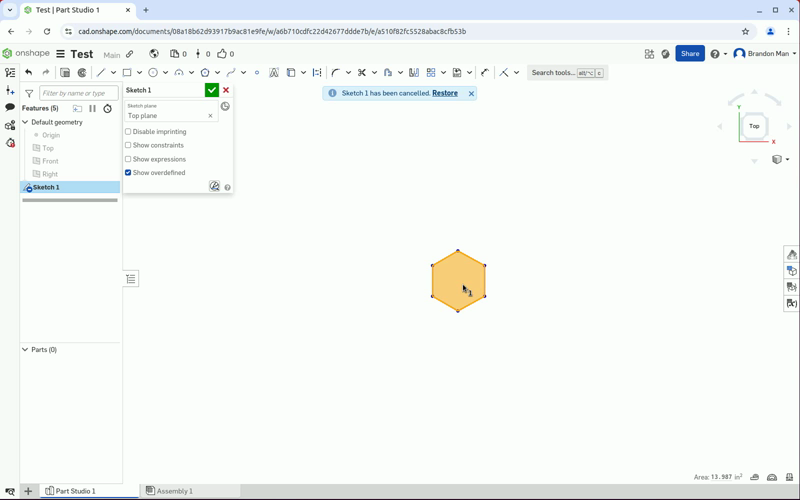
scroll(-6)
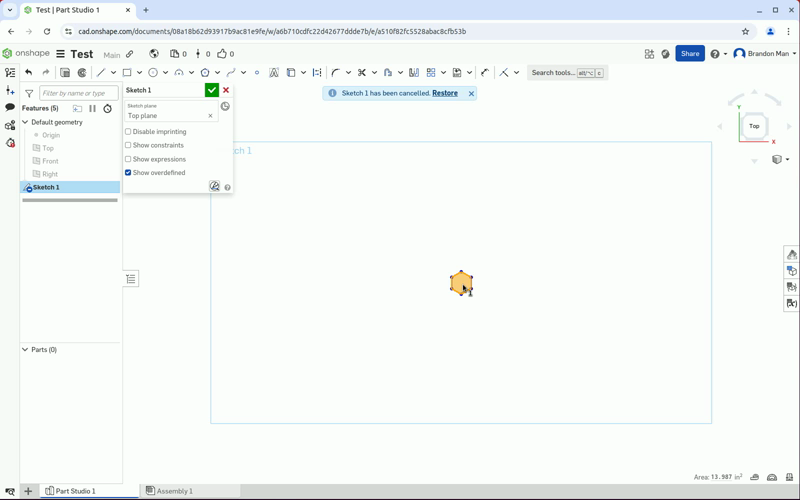
mouse_move(73, 352)
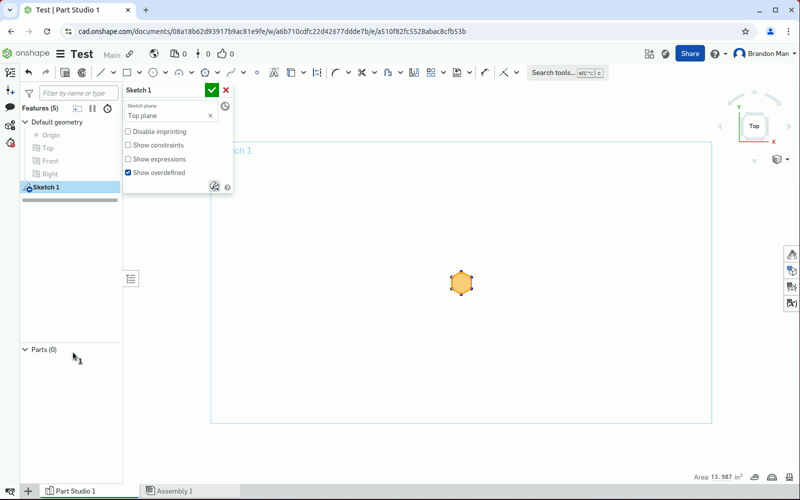
key(shift+y)
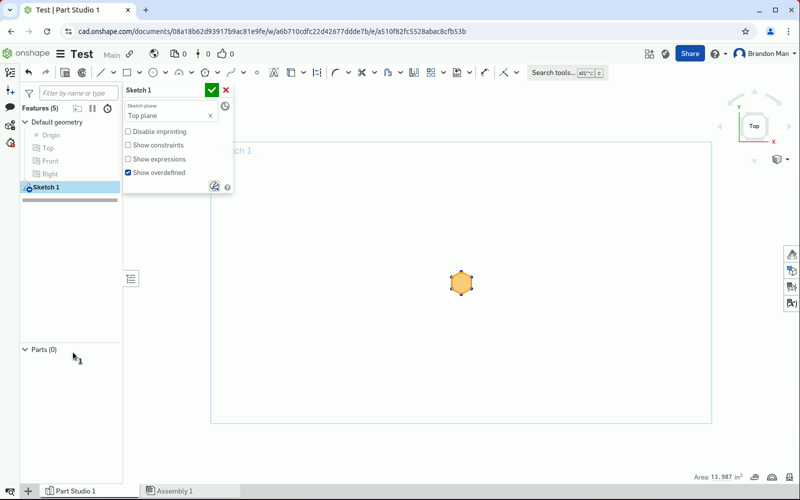
key(shift+e)
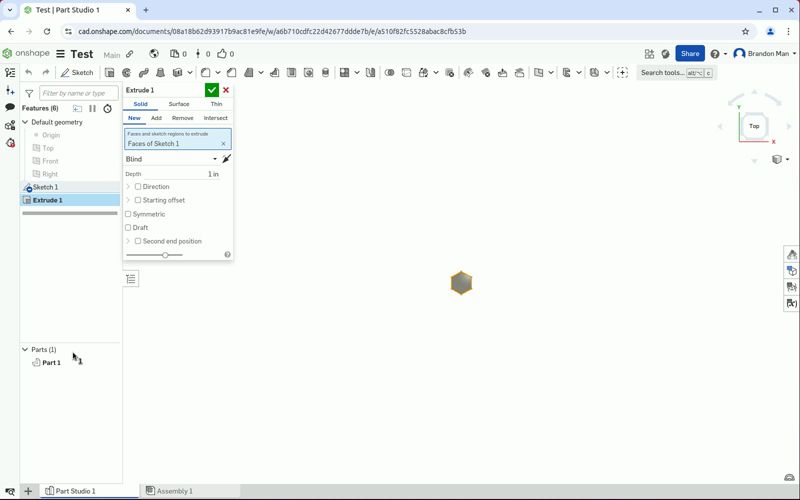
mouse_move(143, 106)
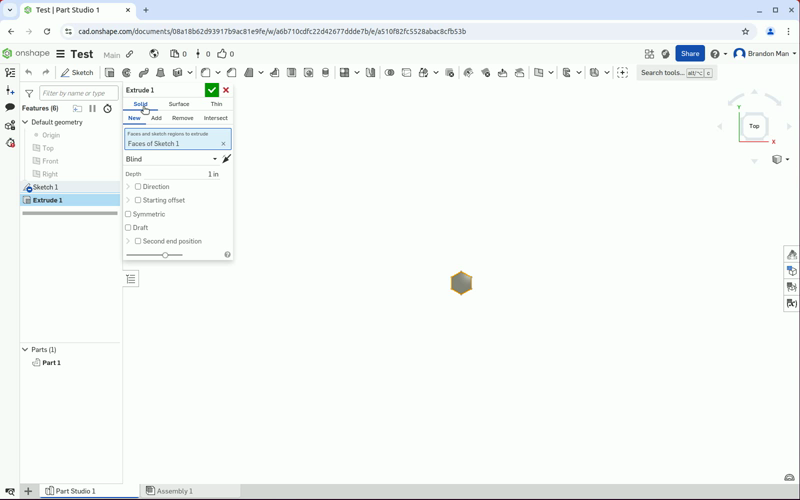
click(143, 106)
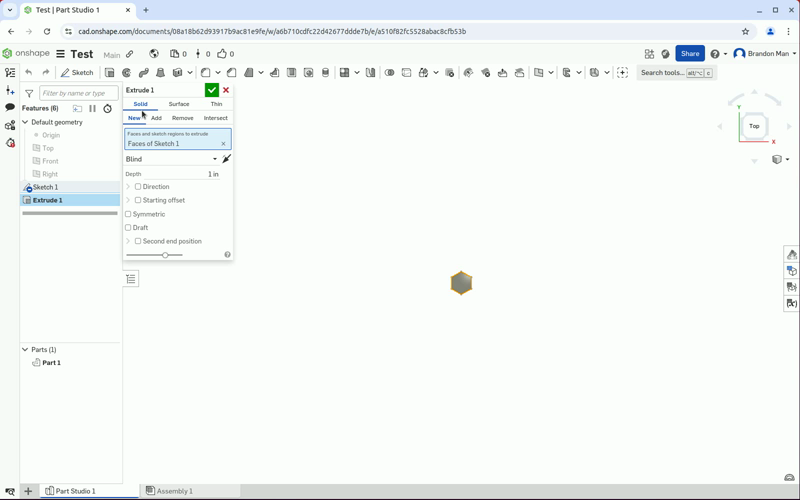
mouse_move(137, 120)
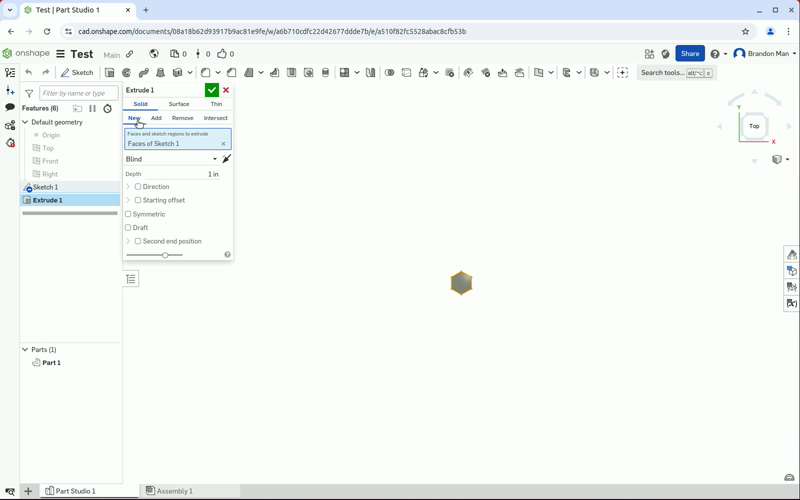
click(137, 120)
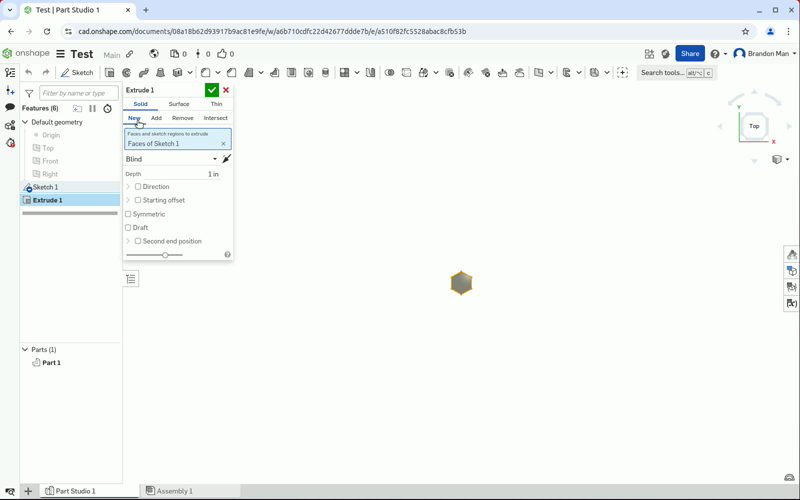
key(tab, 4)
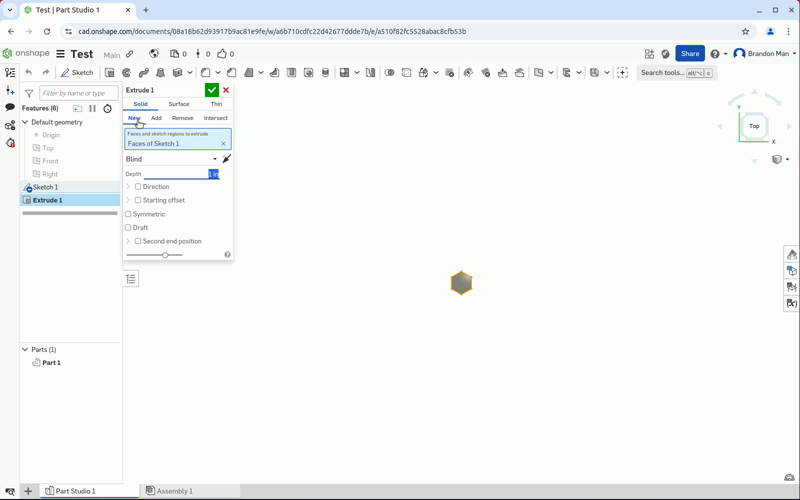
text(19.257)
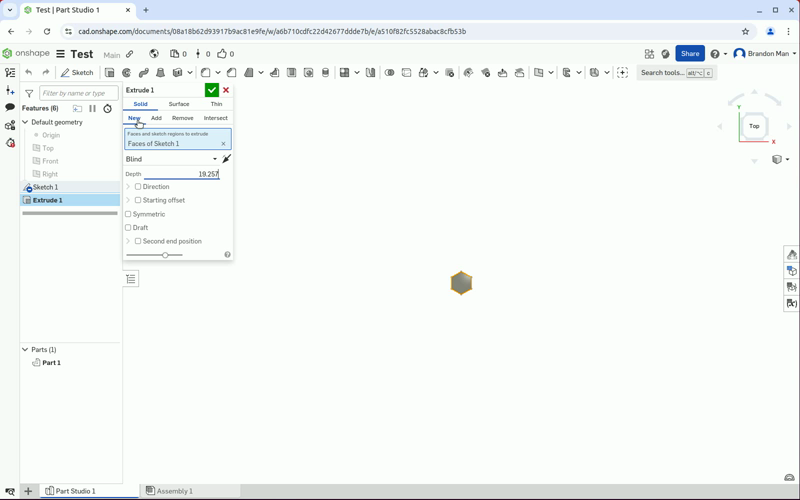
key(enter)
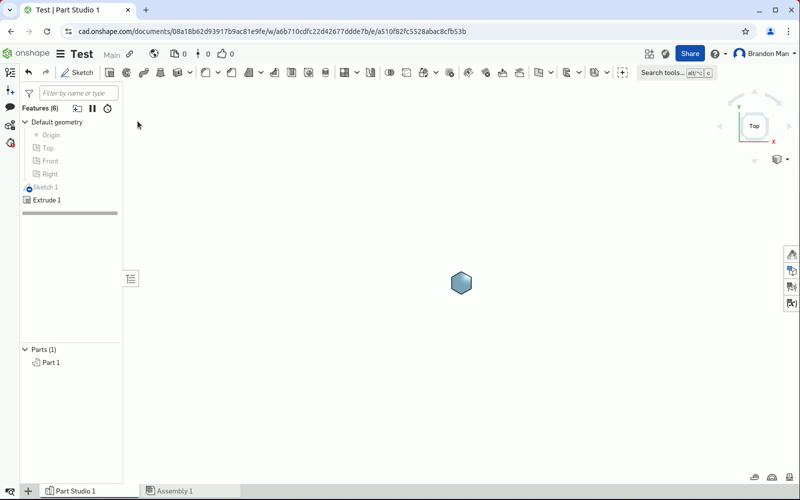
key(shift+h)
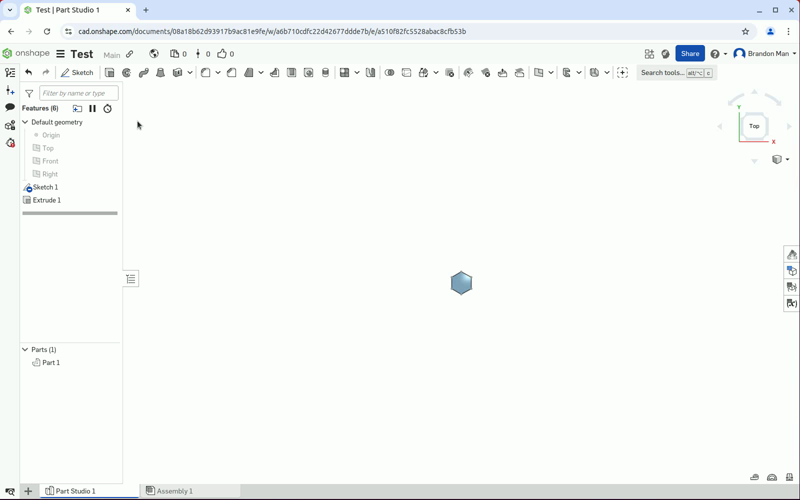
key(shift+h)
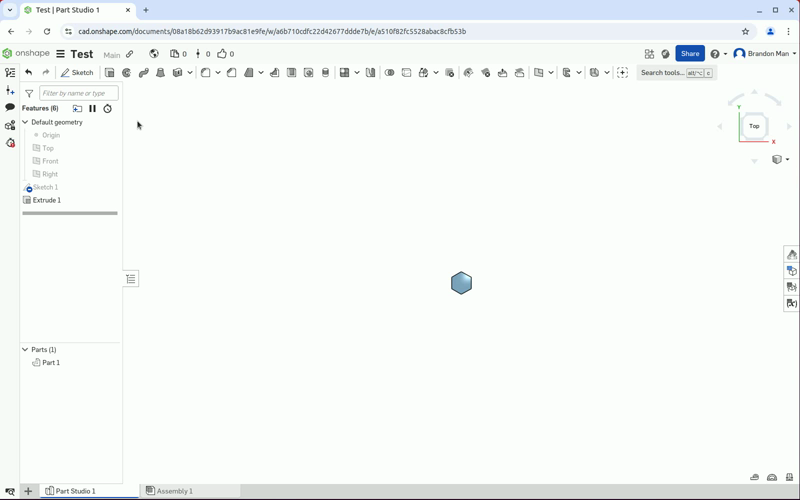
mouse_move(73, 189)
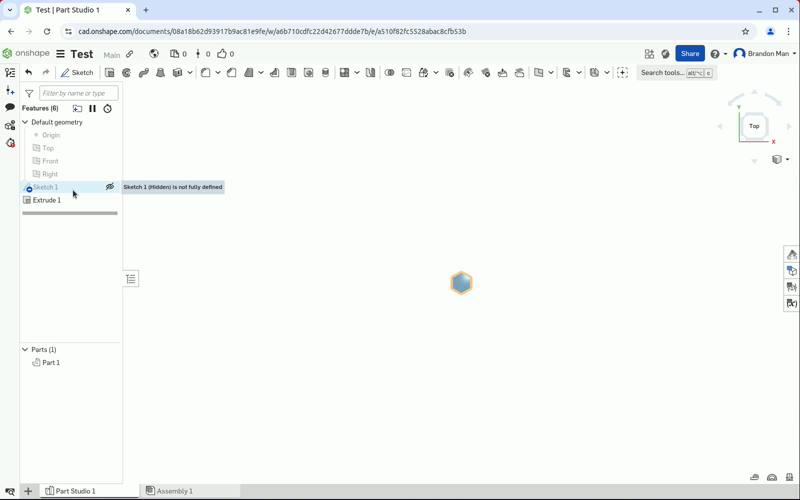
click(73, 189)
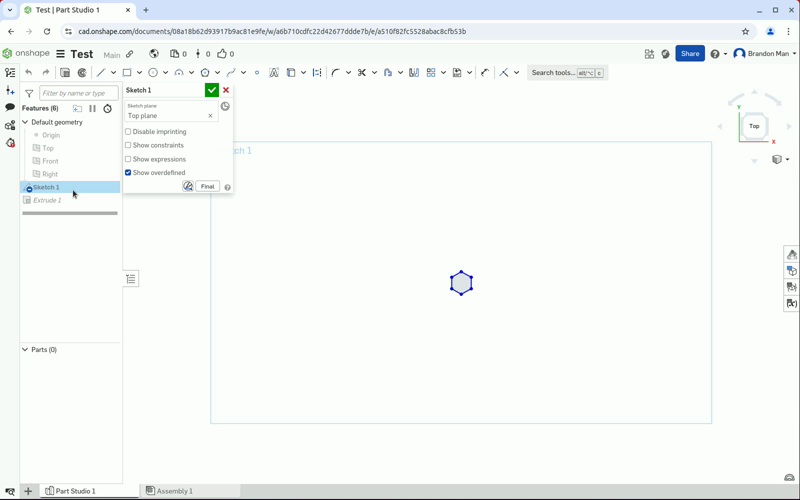
mouse_move(229, 92)
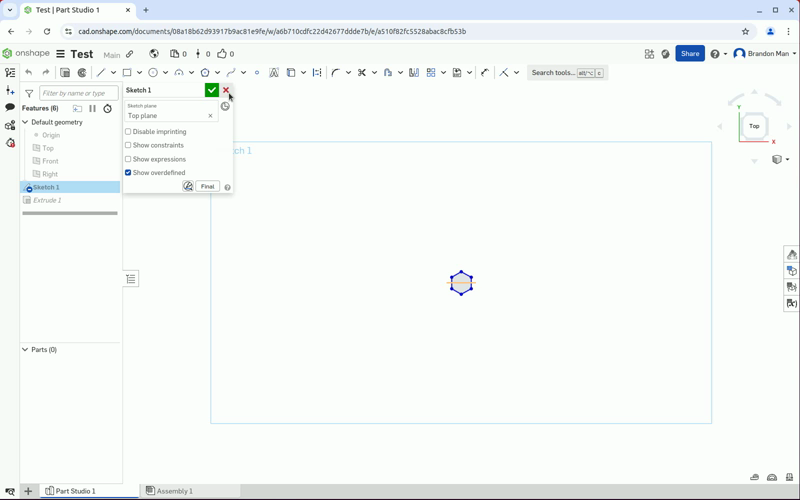
click(229, 92)
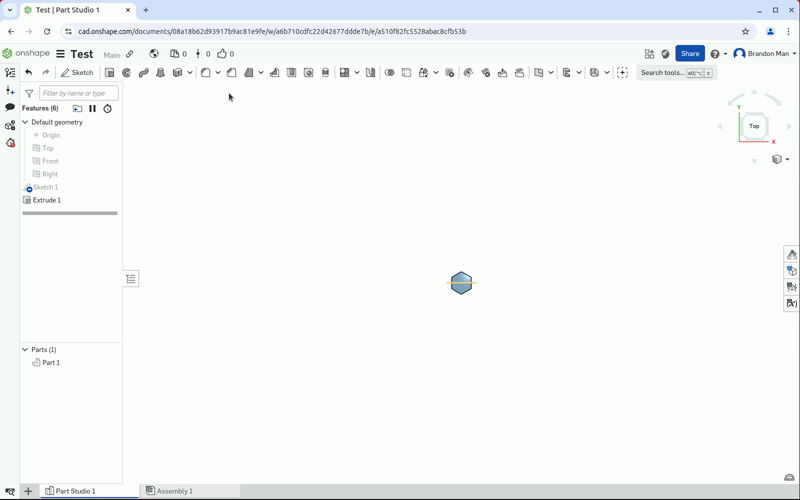
mouse_move(541, 75)
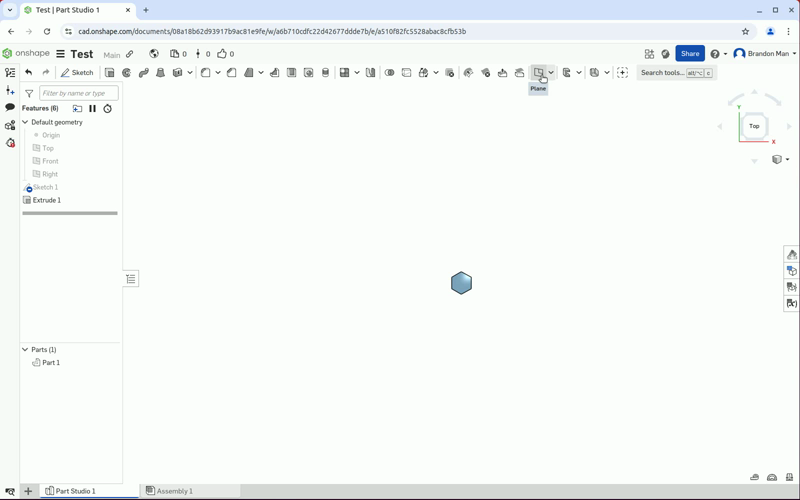
click(541, 75)
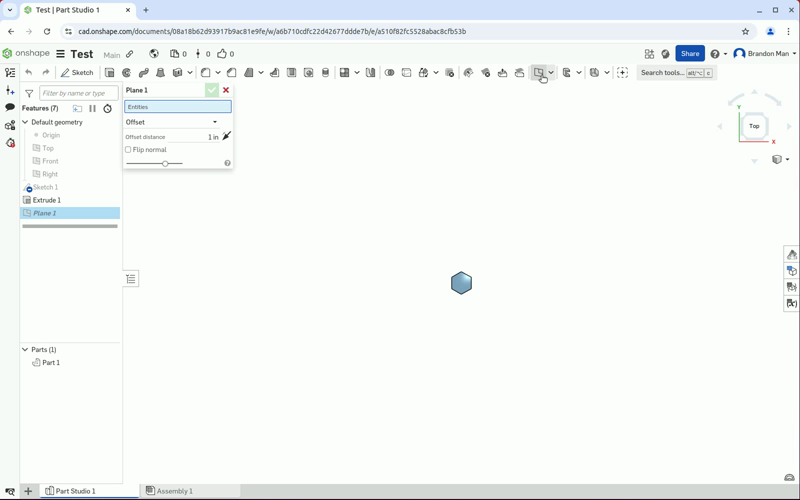
mouse_move(73, 150)
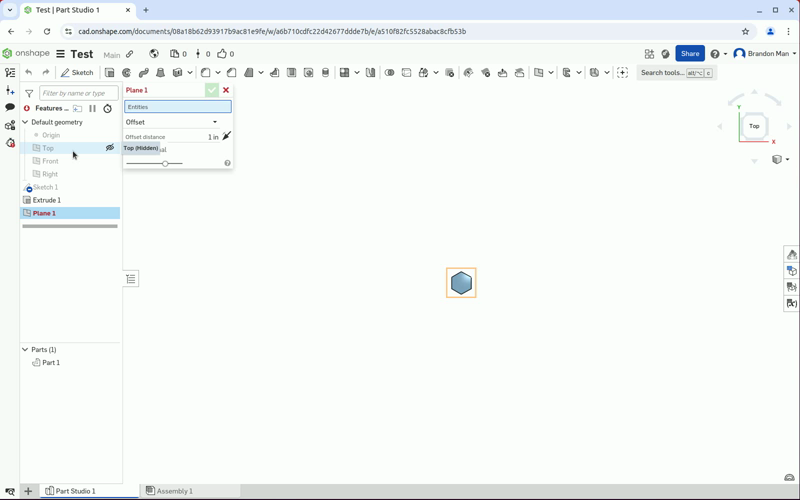
click(73, 150)
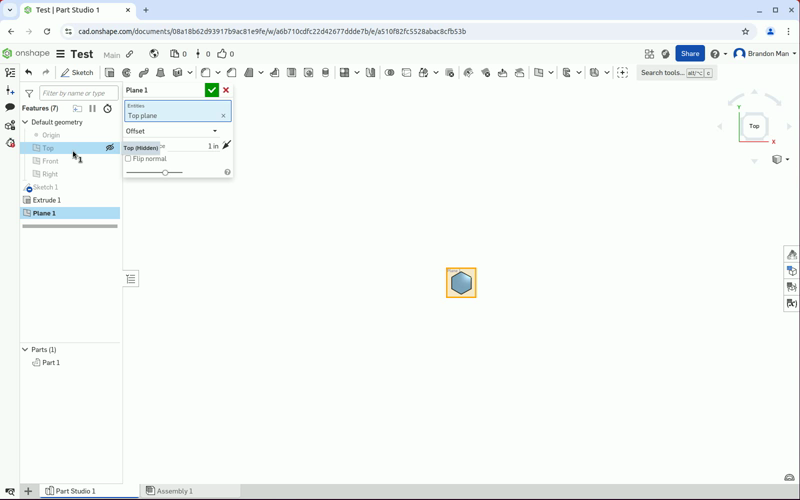
key(tab, 2)
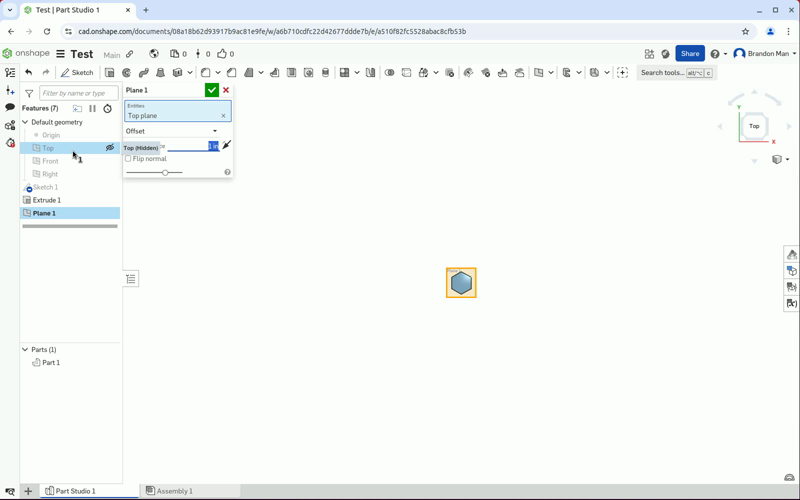
text(19.257)
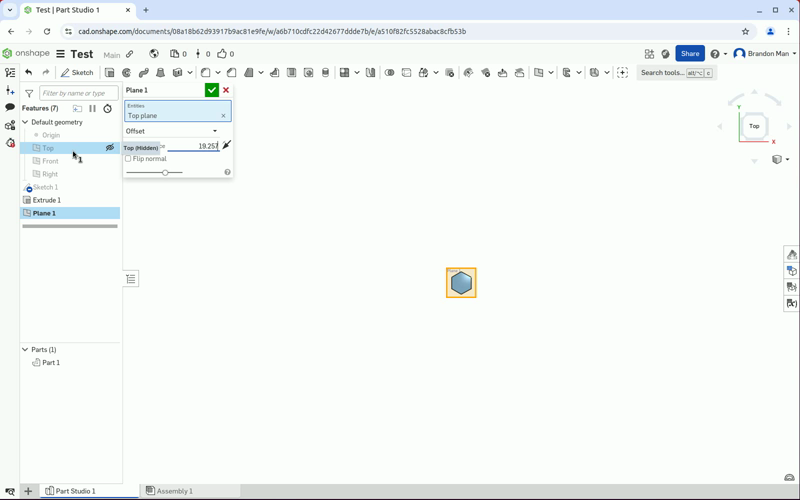
key(enter, 2)
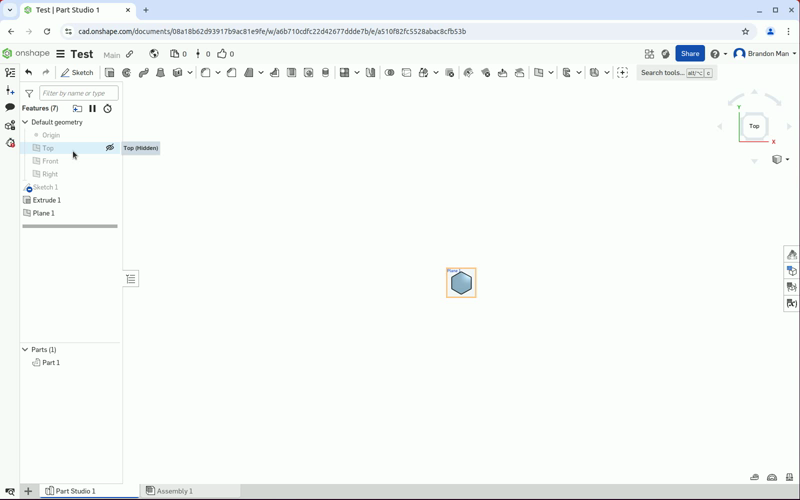
key(shift+s)
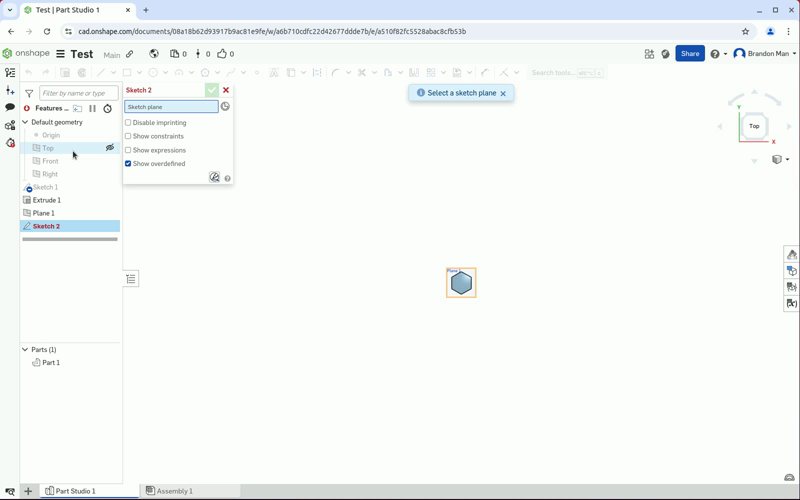
mouse_move(73, 215)
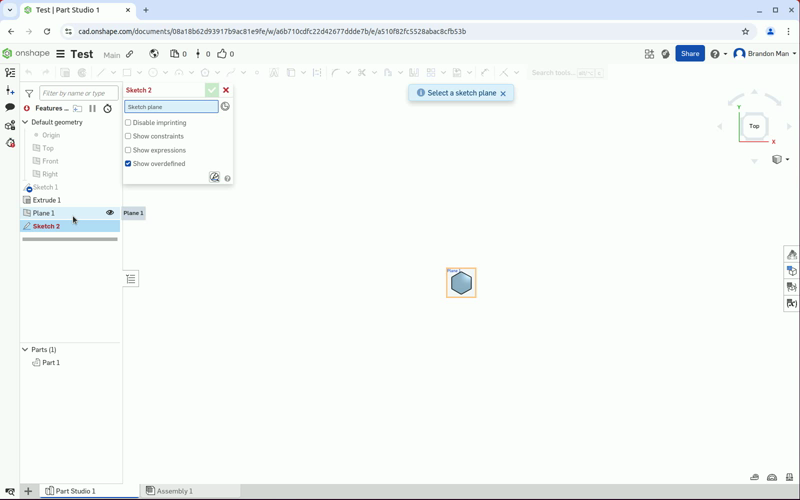
click(73, 215)
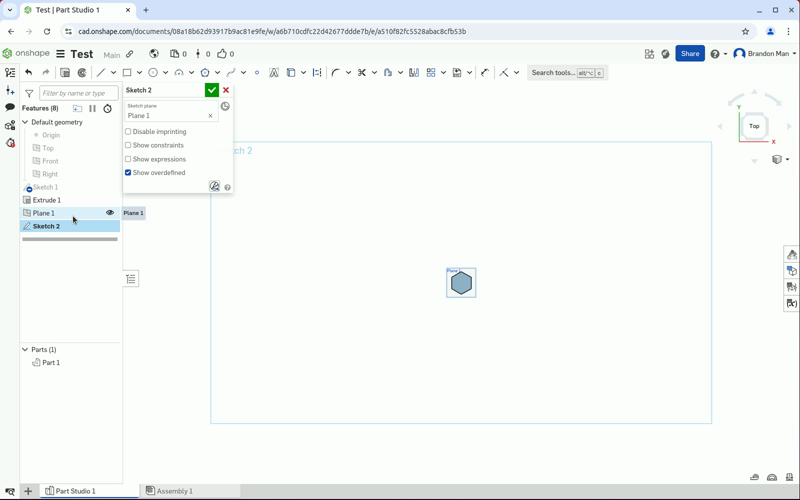
mouse_move(73, 352)
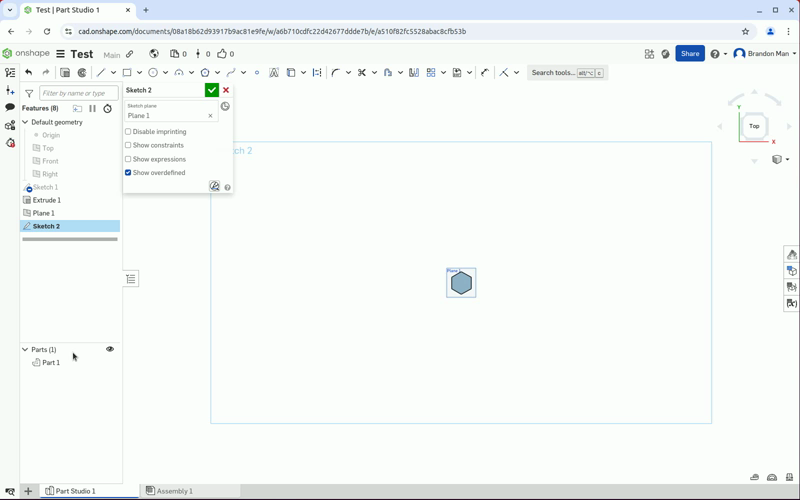
key(y)
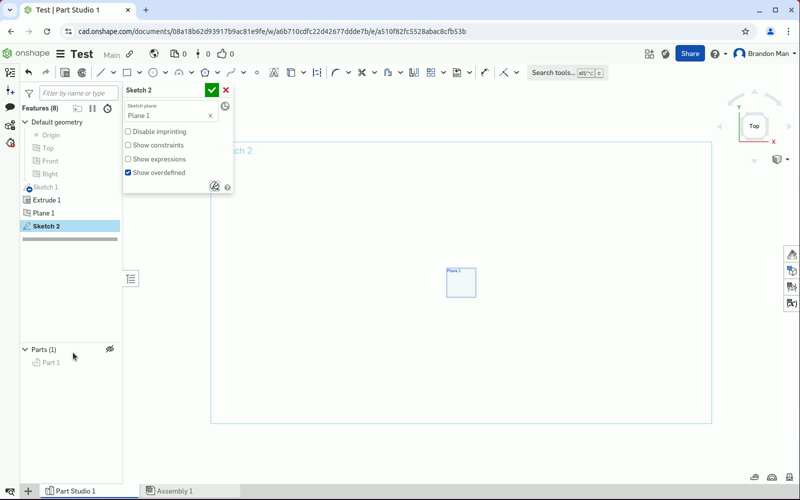
key(c)
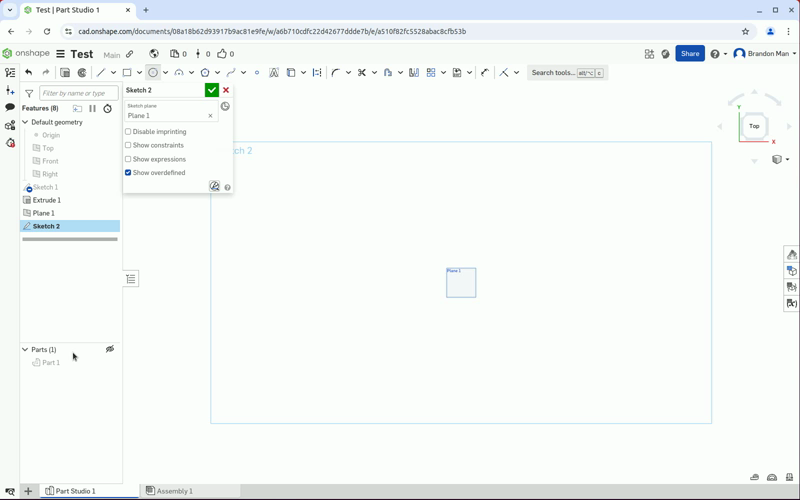
key_down(shift)
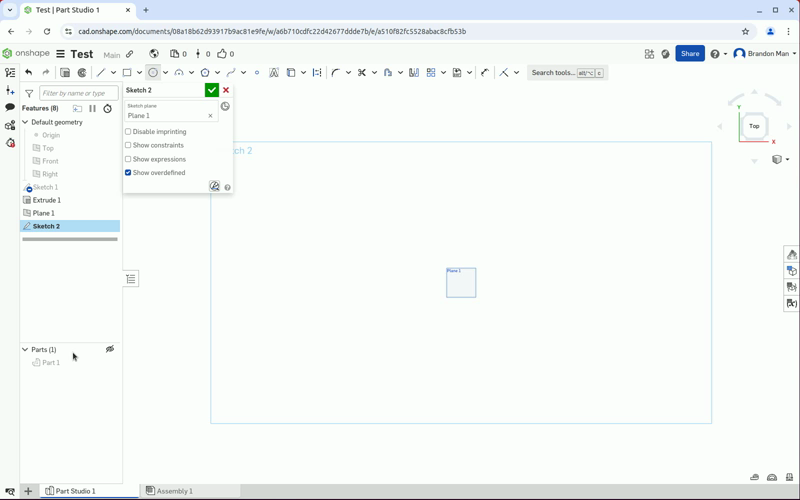
mouse_move(461, 282)
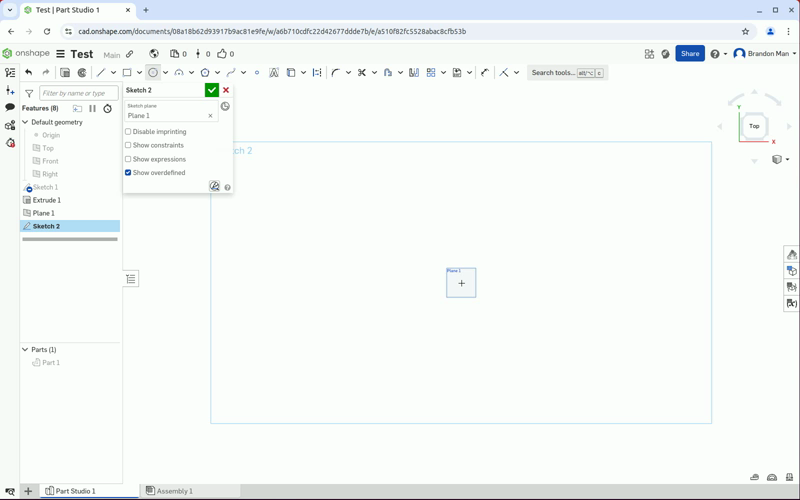
click(461, 282)
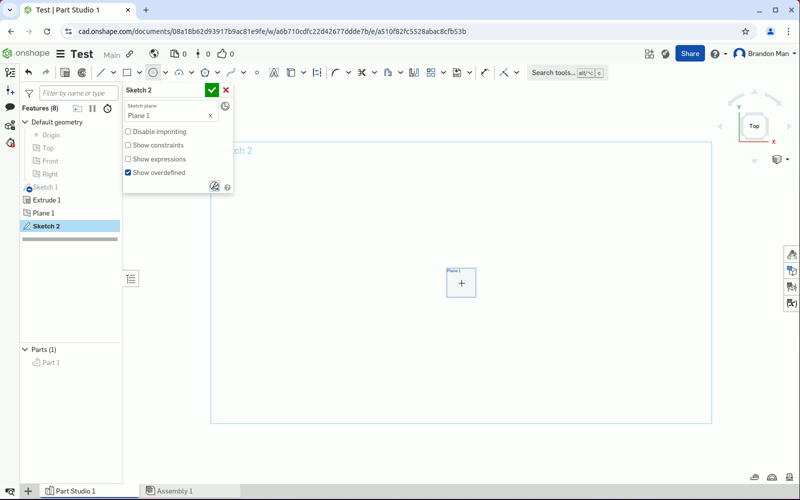
key_up(shift)
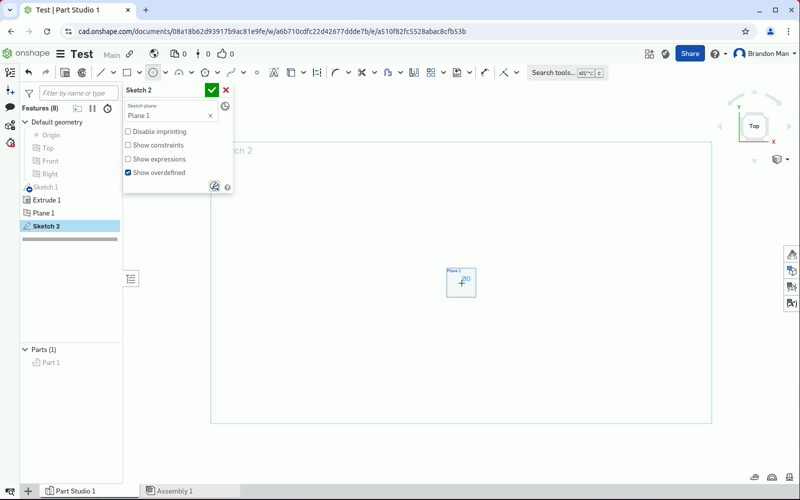
mouse_move(470, 282)
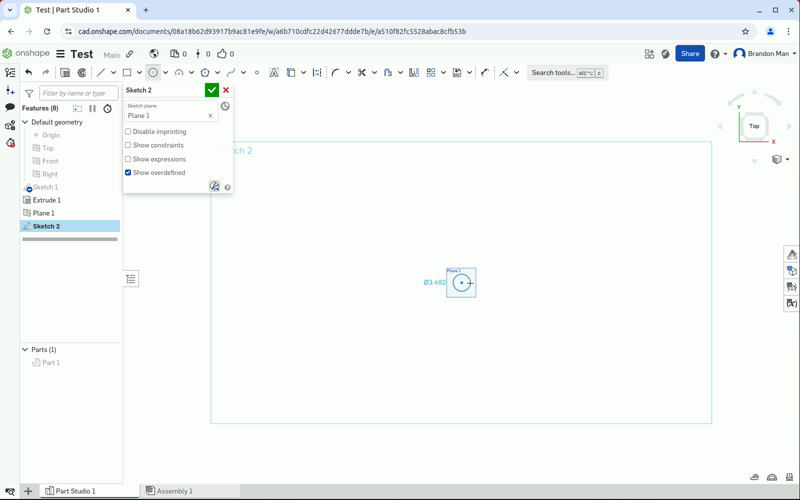
click(470, 282)
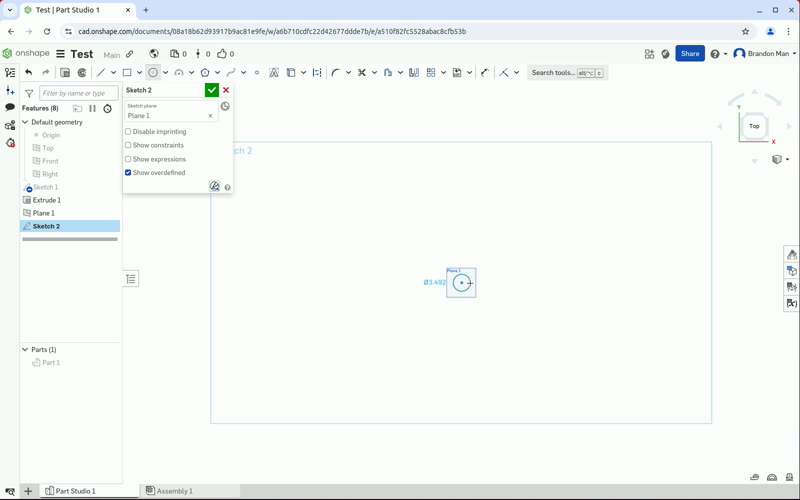
key(esc)
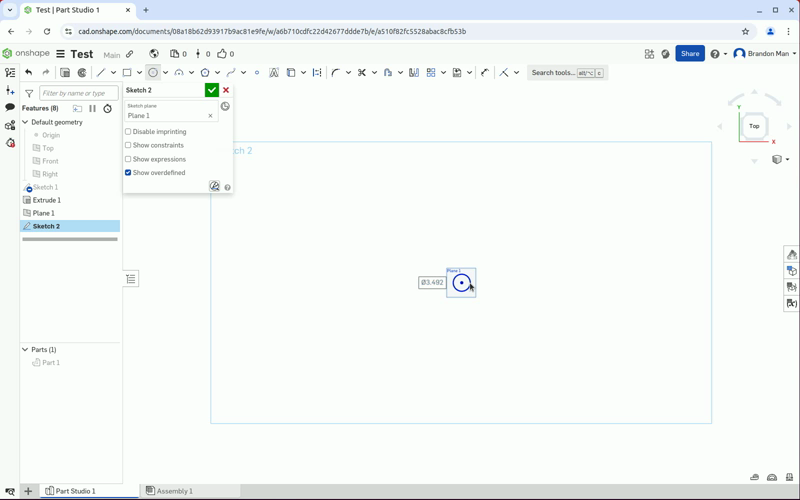
mouse_move(458, 282)
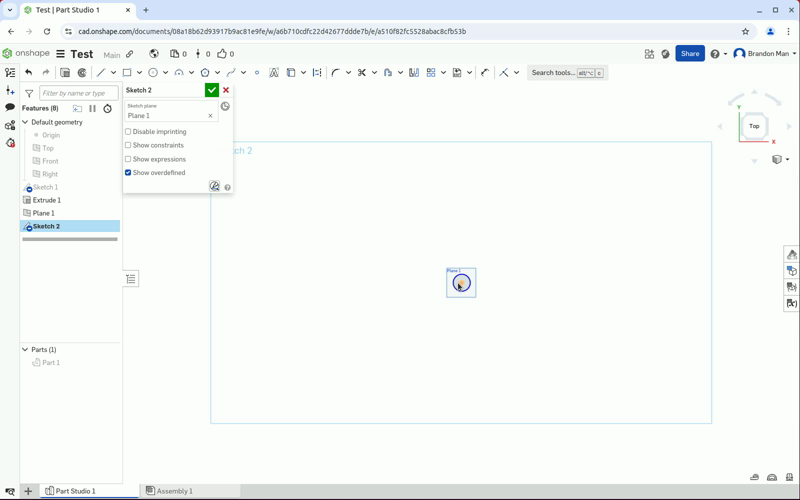
scroll(6)
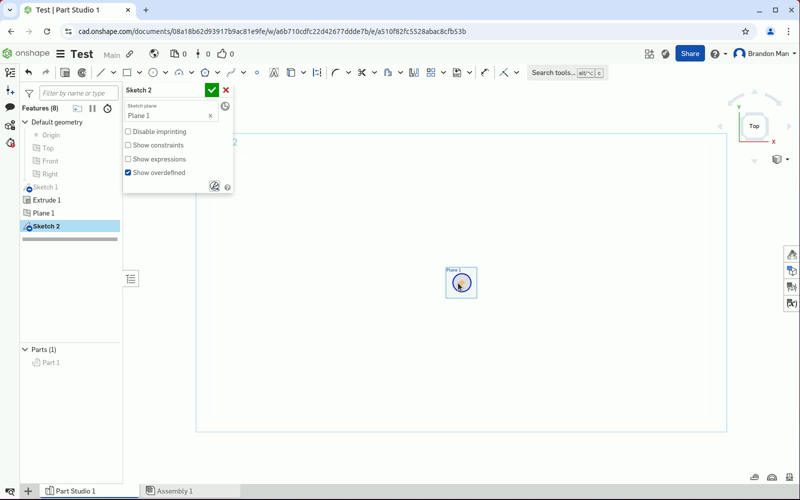
scroll(6)
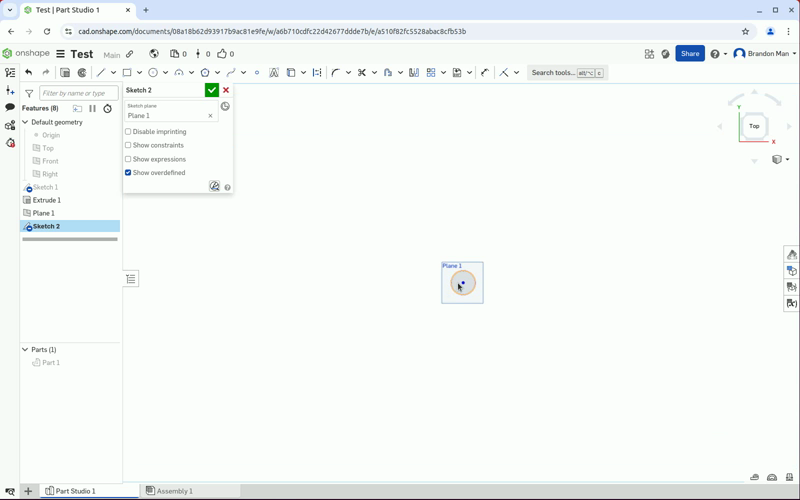
scroll(6)
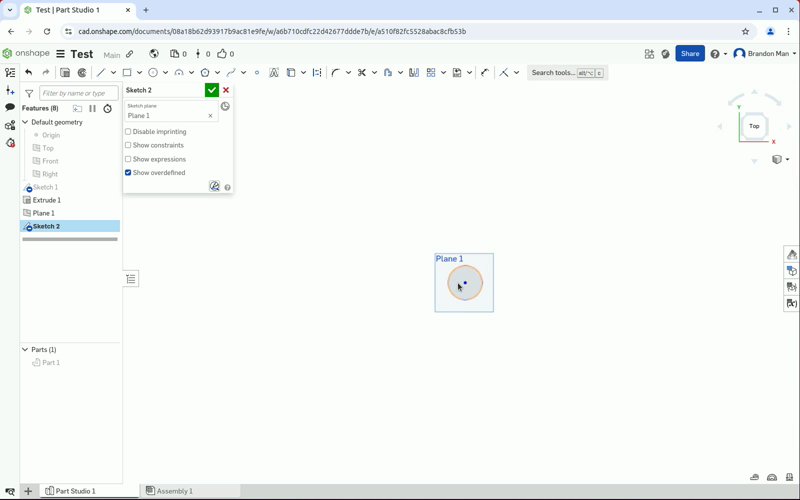
scroll(6)
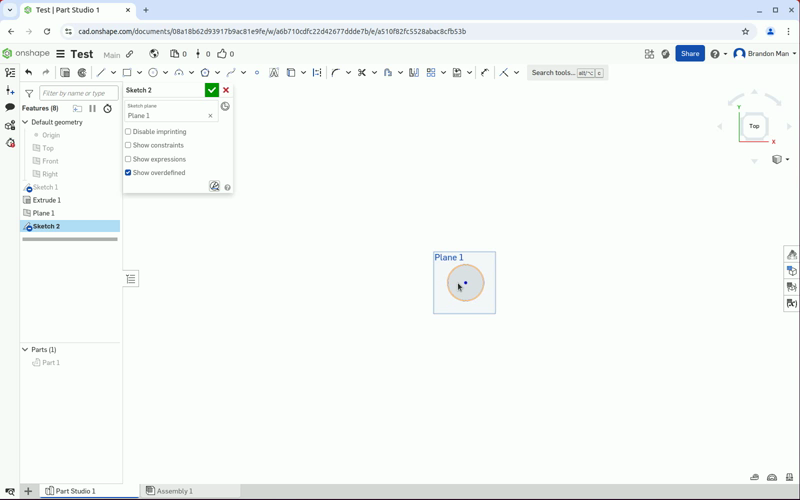
scroll(6)
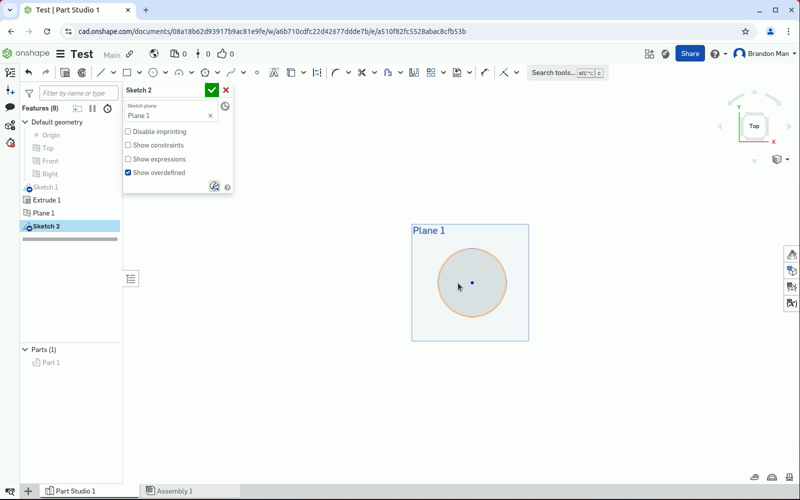
scroll(6)
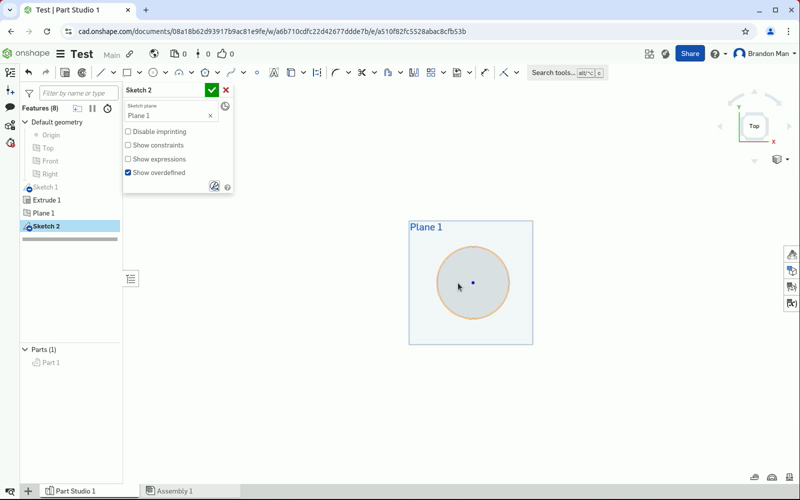
scroll(6)
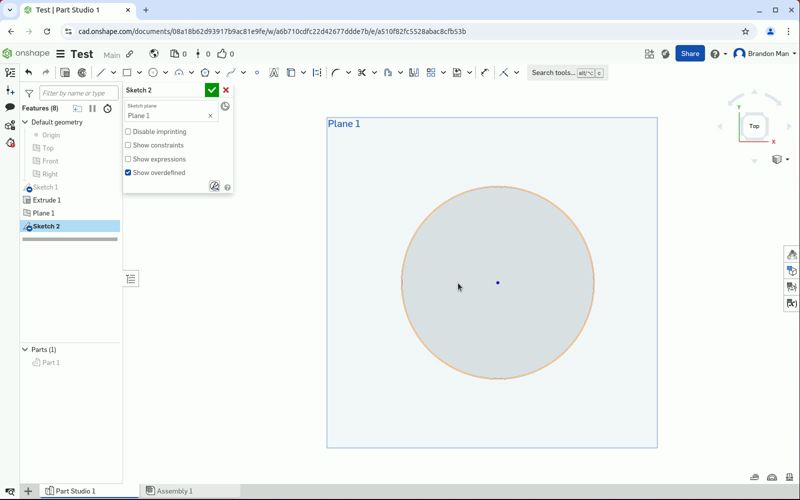
click(458, 282)
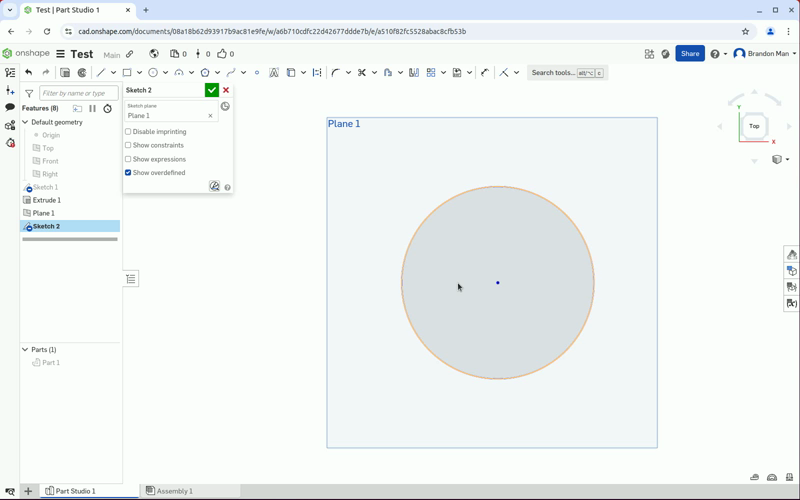
scroll(-6)
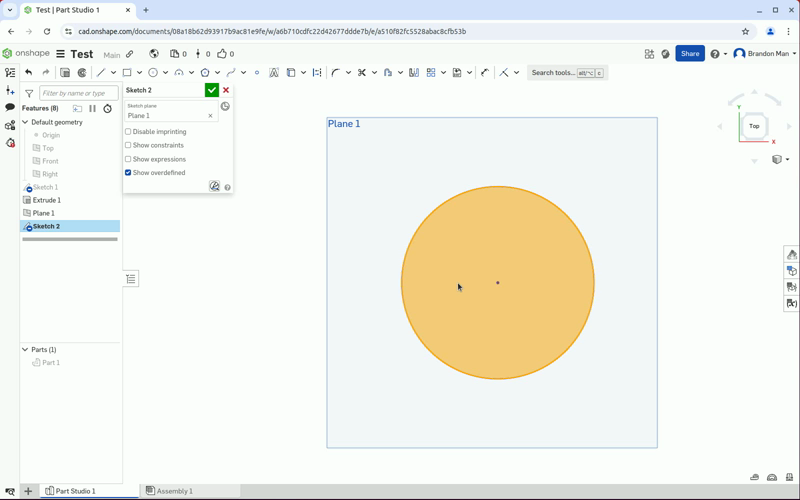
scroll(-6)
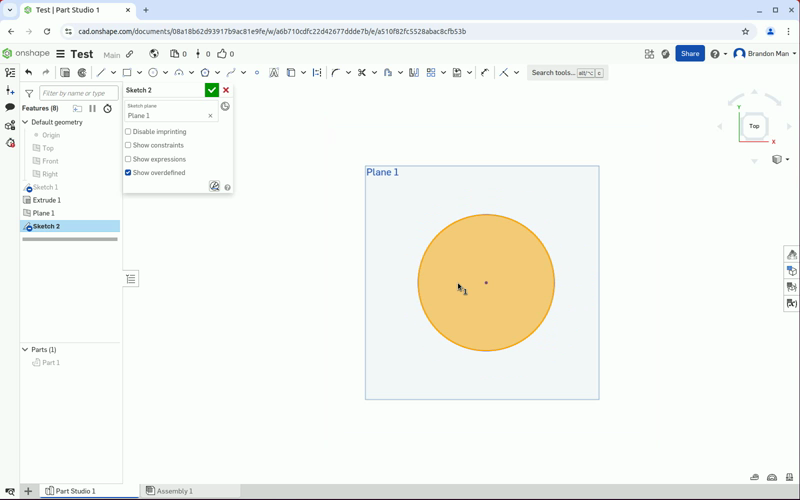
scroll(-6)
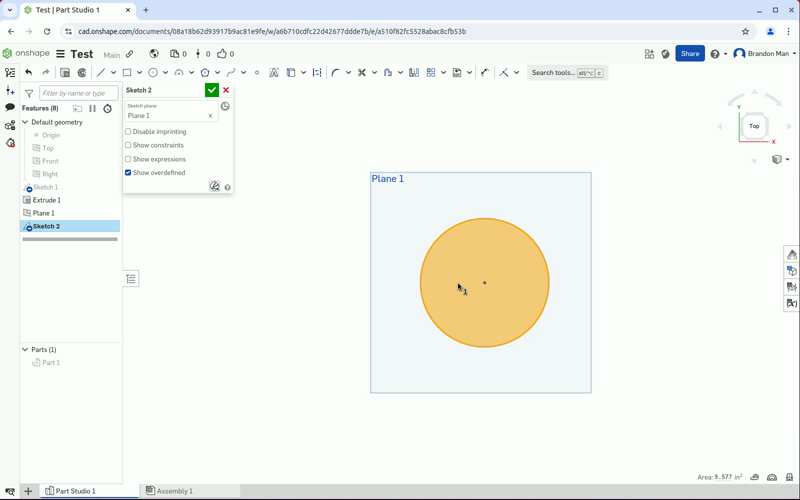
scroll(-6)
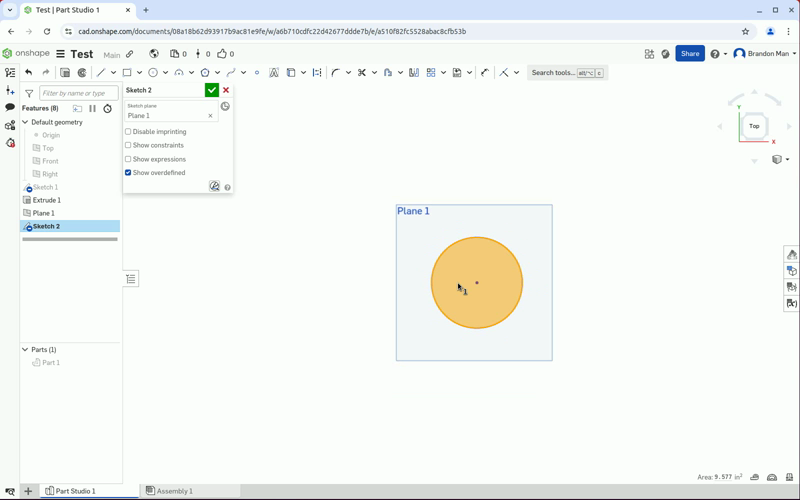
scroll(-6)
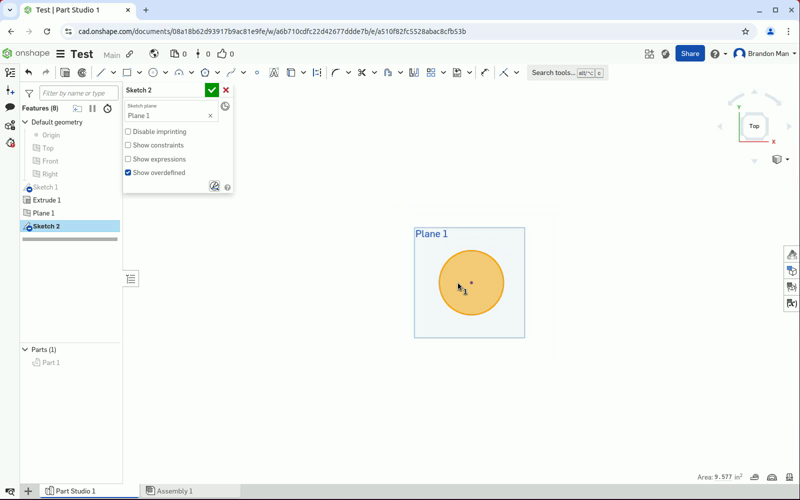
scroll(-6)
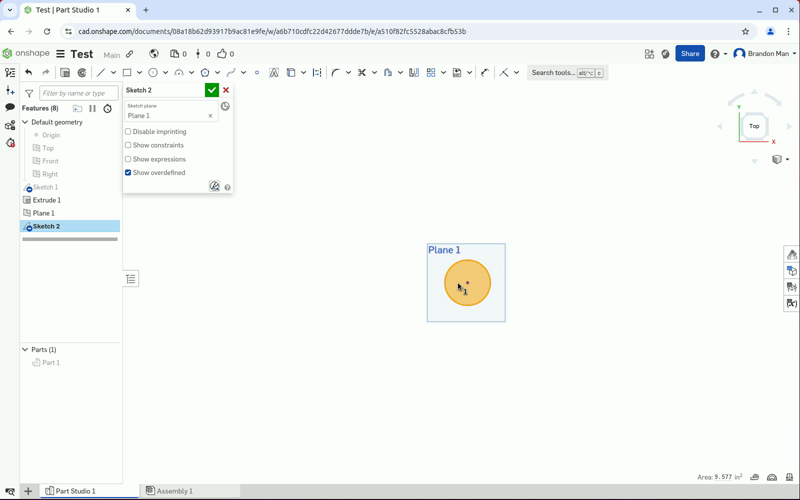
scroll(-6)
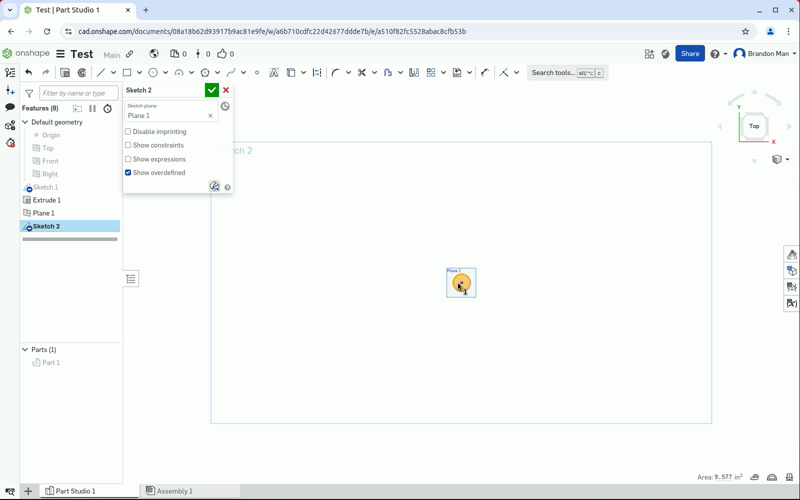
mouse_move(73, 352)
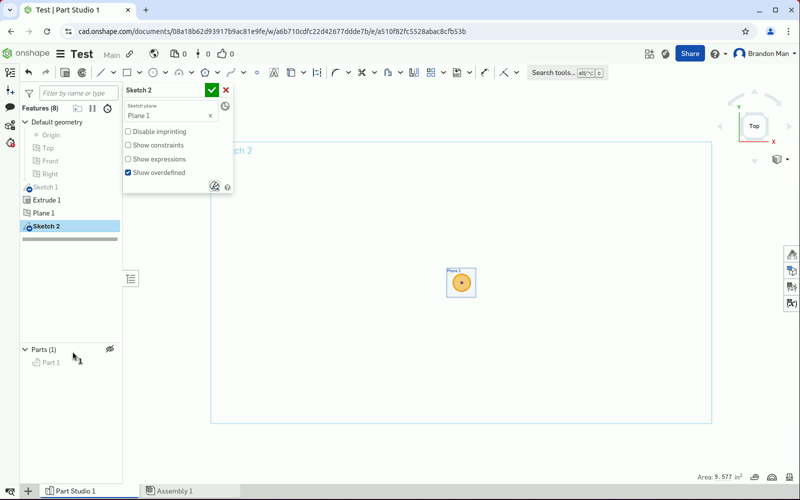
key(shift+y)
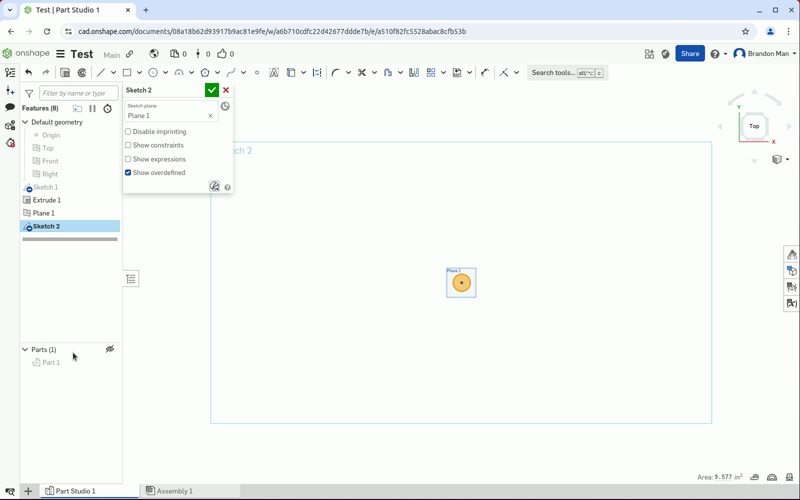
key(shift+e)
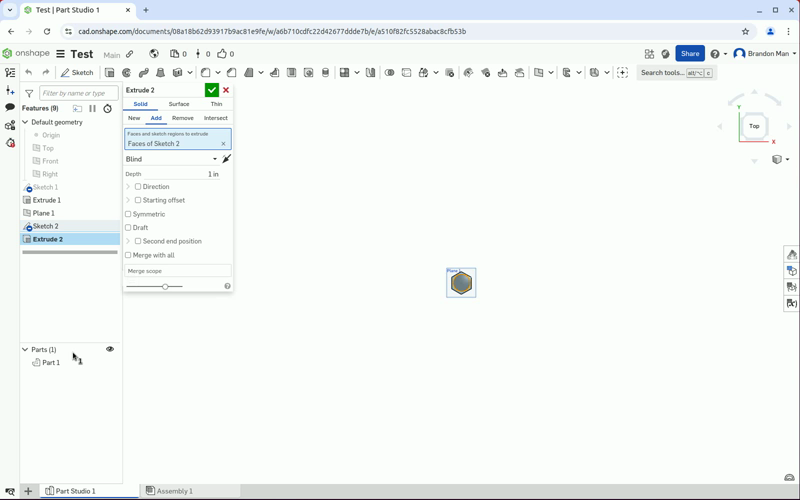
mouse_move(143, 106)
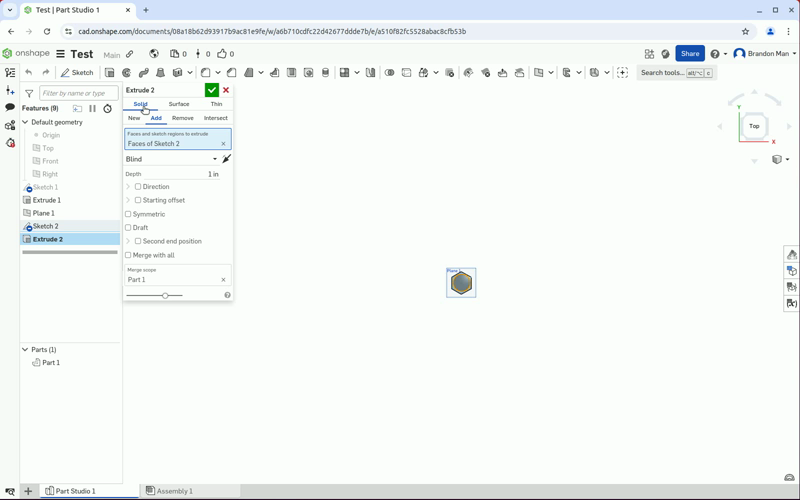
click(143, 106)
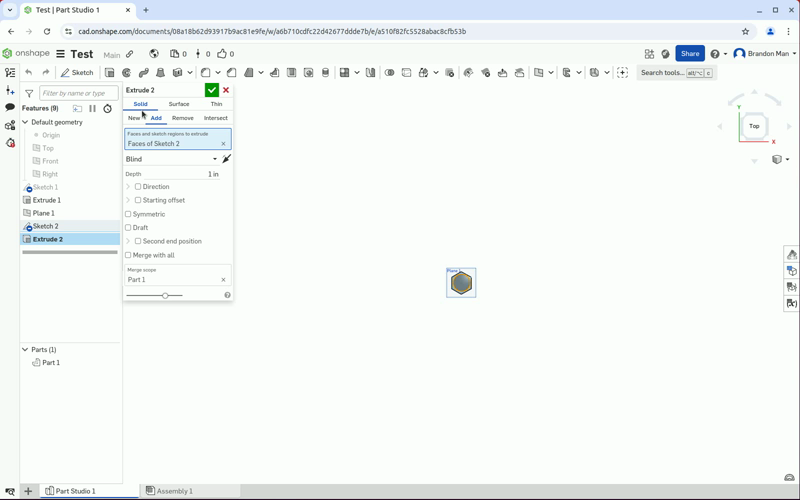
mouse_move(137, 120)
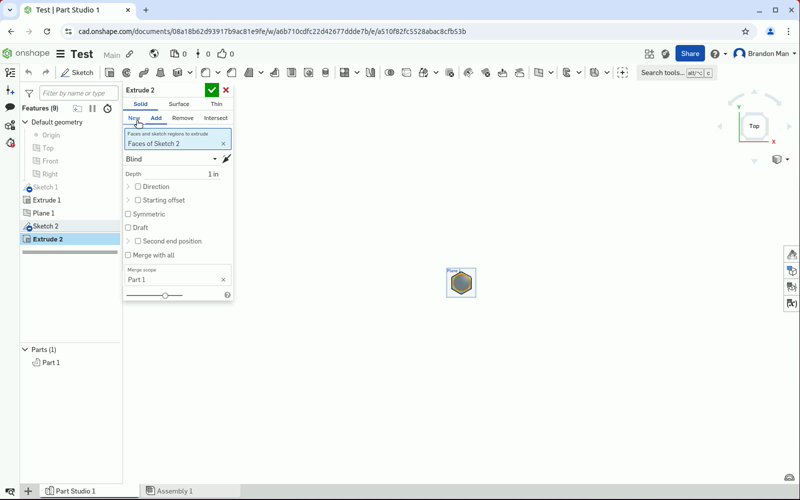
click(137, 120)
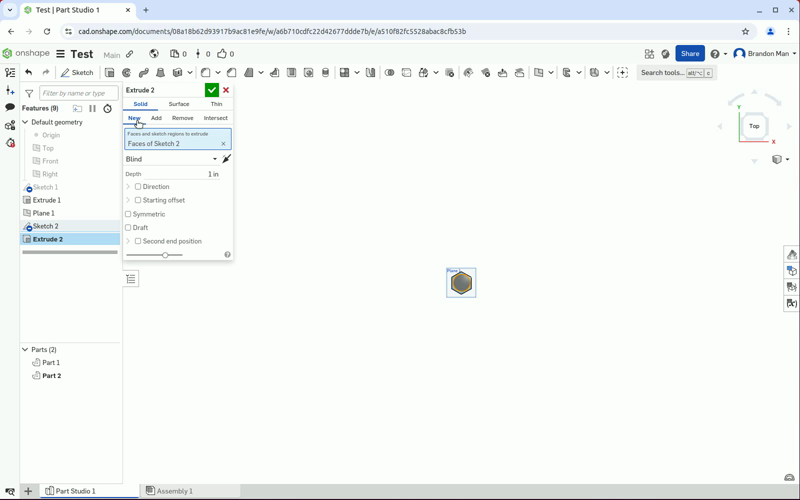
key(tab, 4)
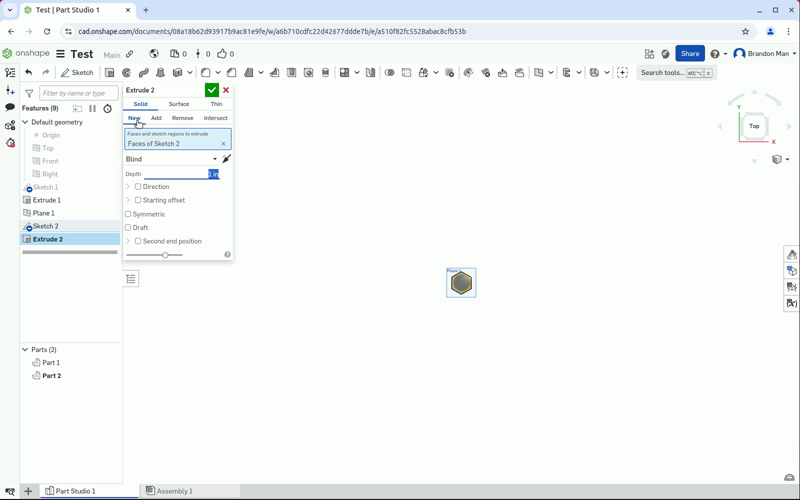
text(3.851)
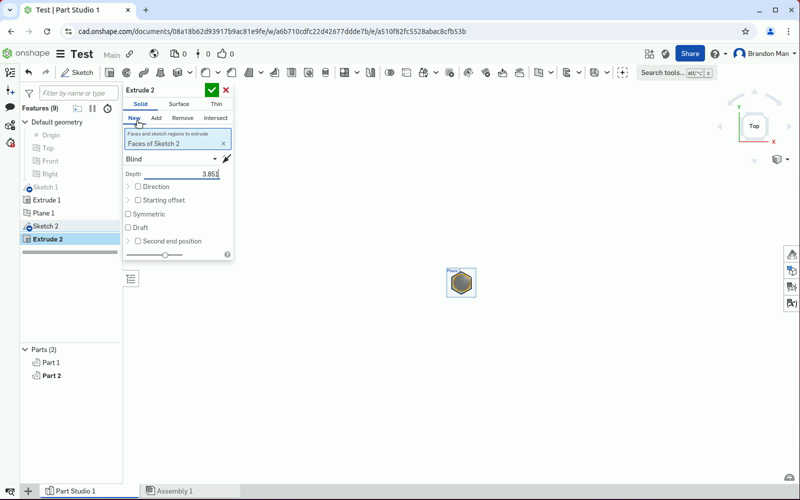
key(enter)
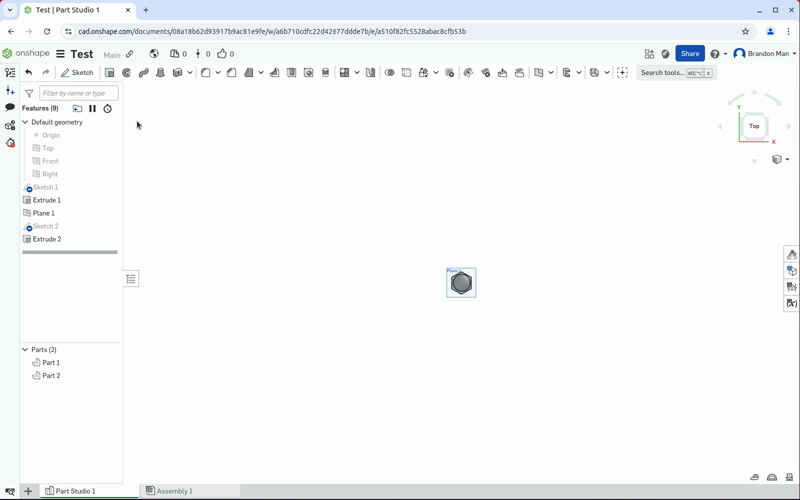
key(shift+h)
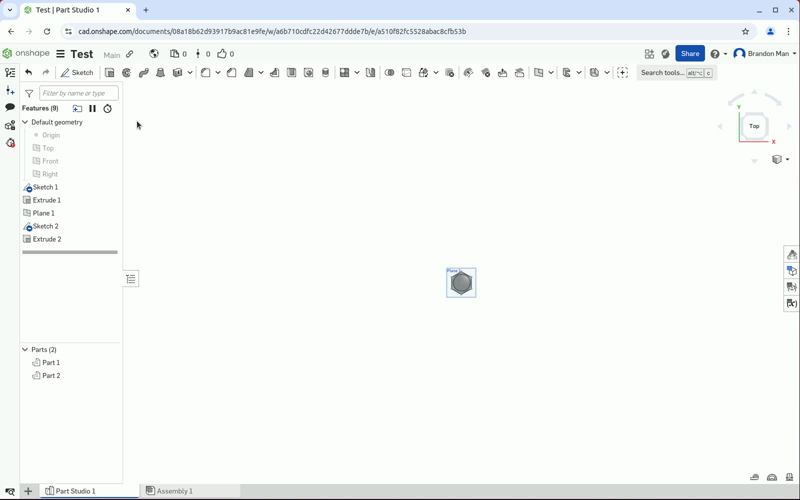
key(shift+h)
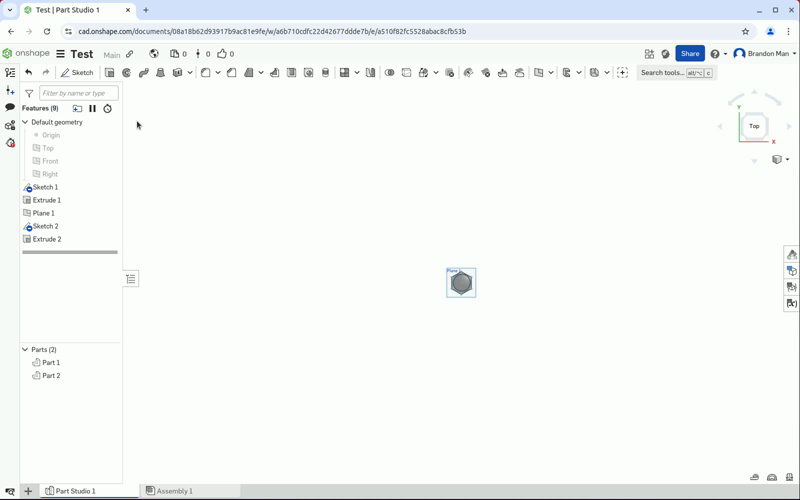
key(shift+7)
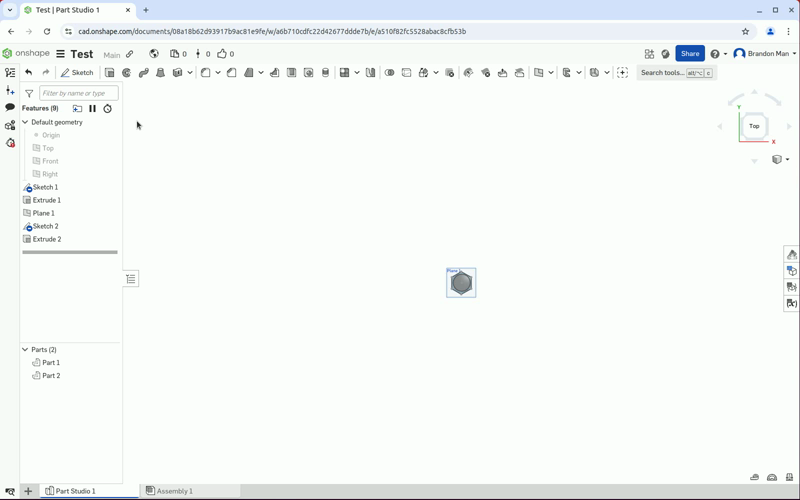
key(up, 3)
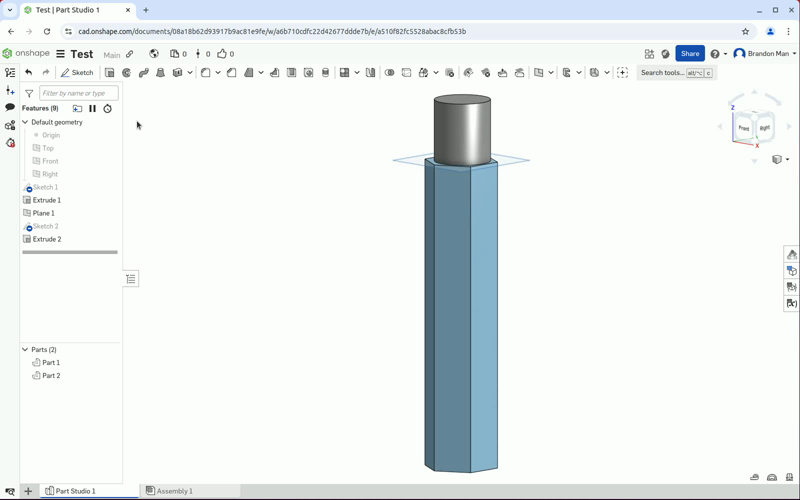
key(left, 3)
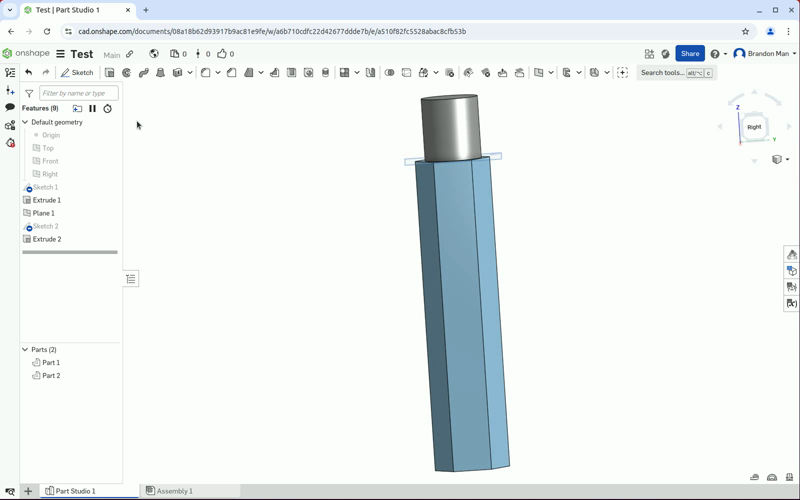
key(right, 3)
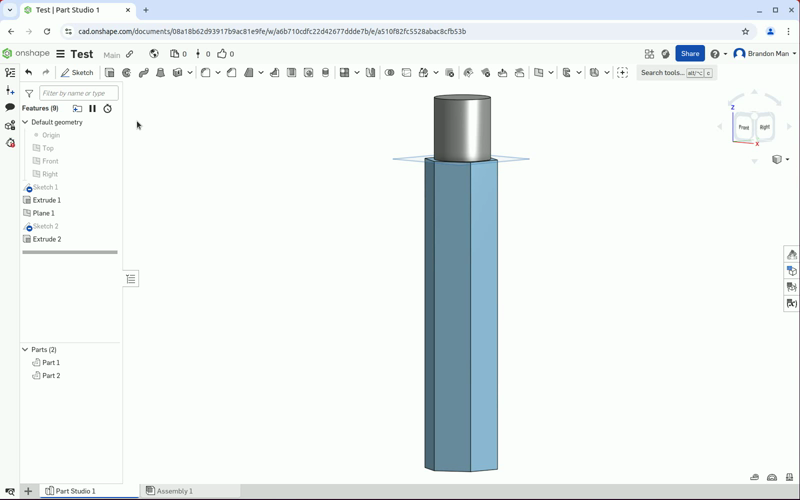
key(down, 3)
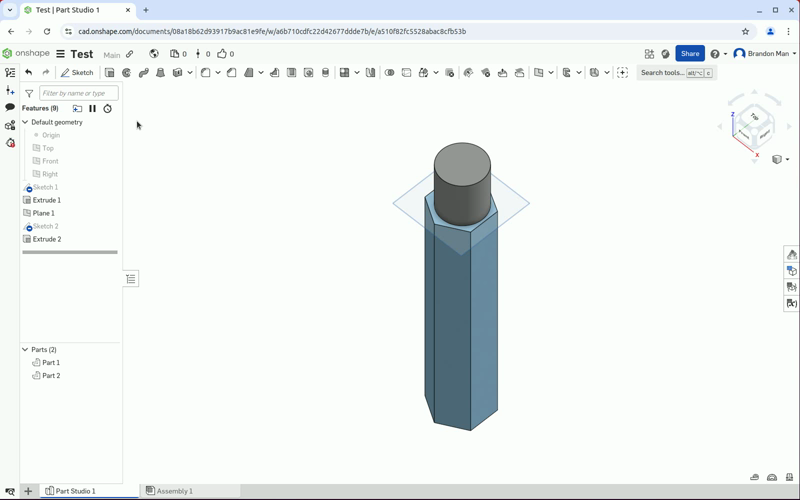
mouse_move(73, 189)
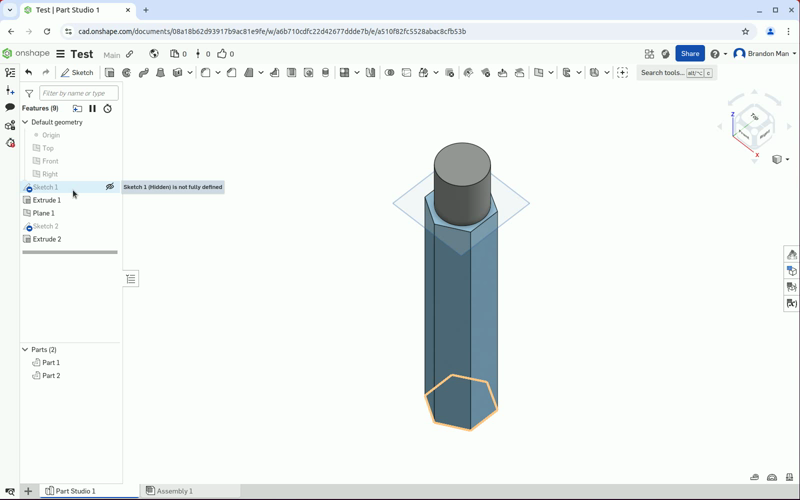
click(73, 189)